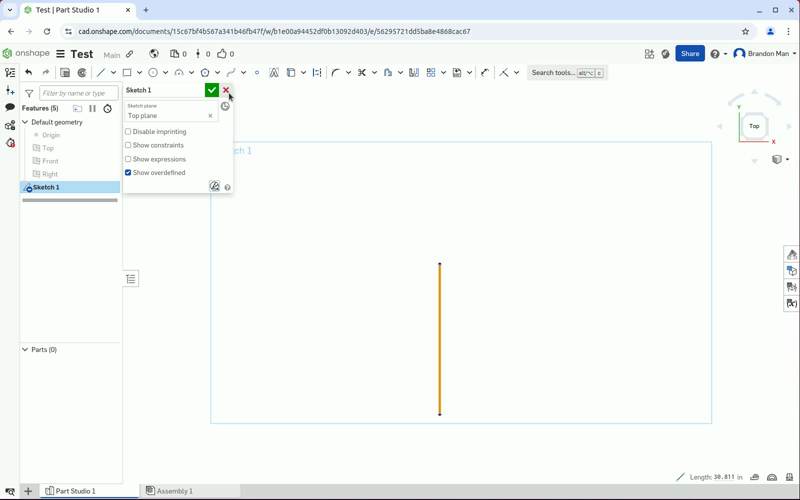
key(shift+h)
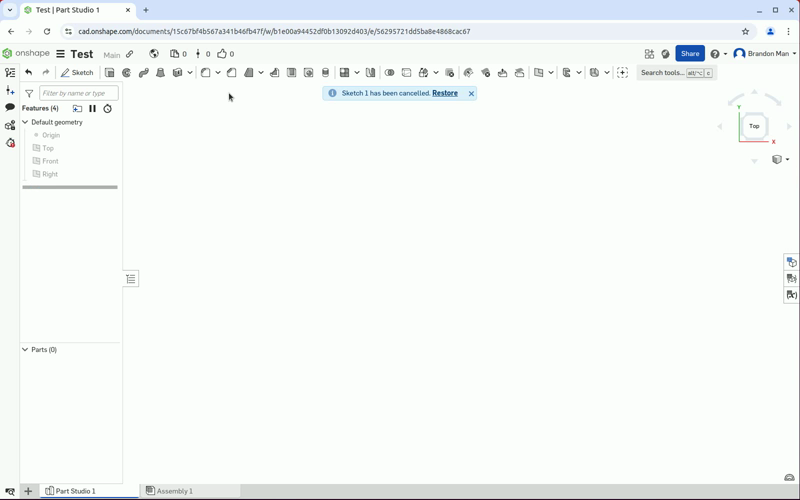
mouse_move(73, 352)
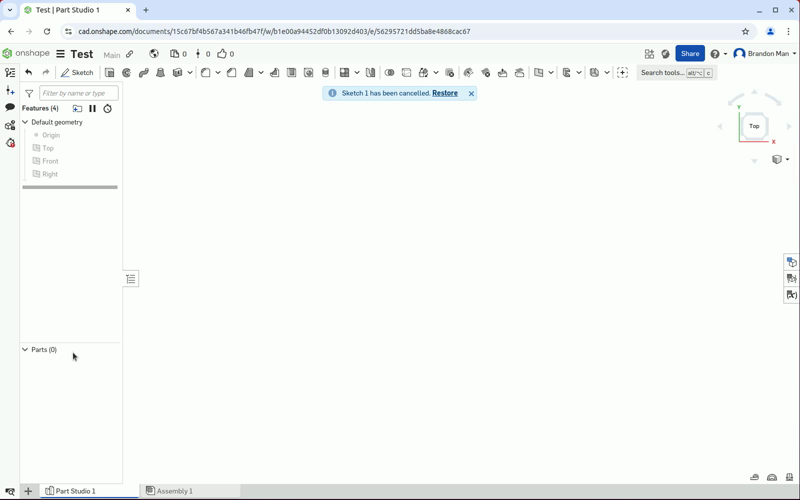
key(y)
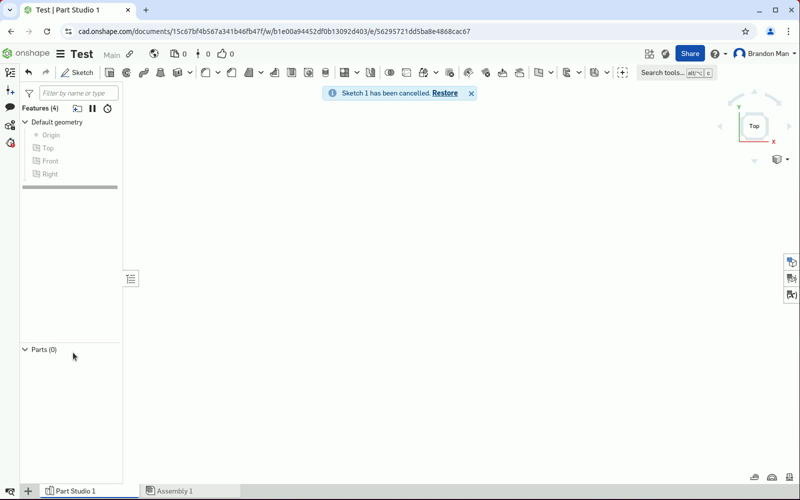
key(shift+p)
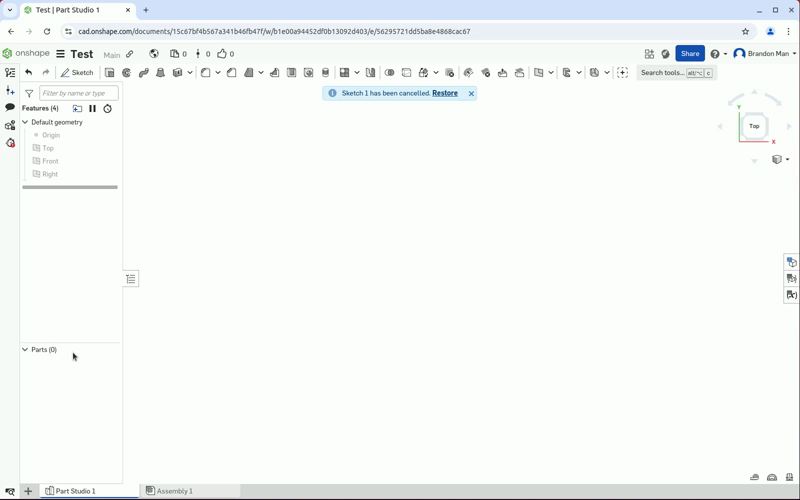
key(space)
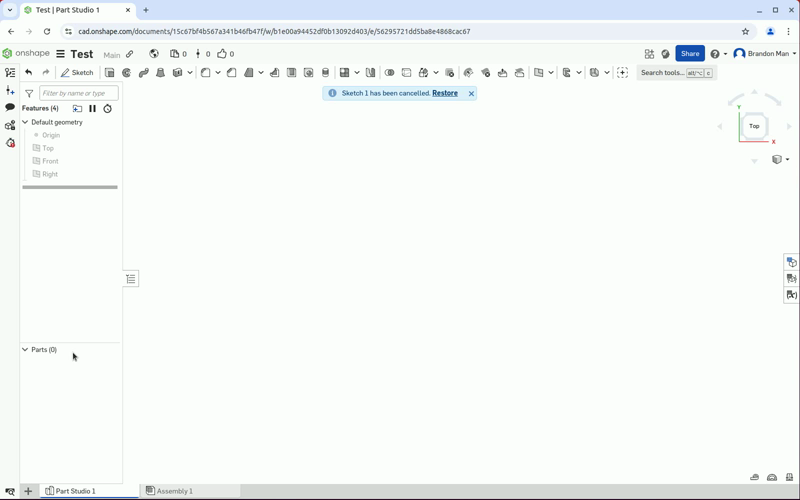
key_down(shift)
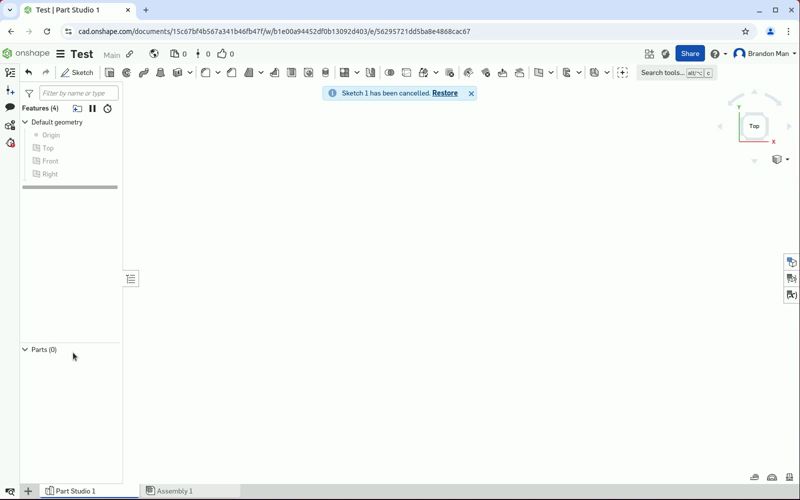
key(up)
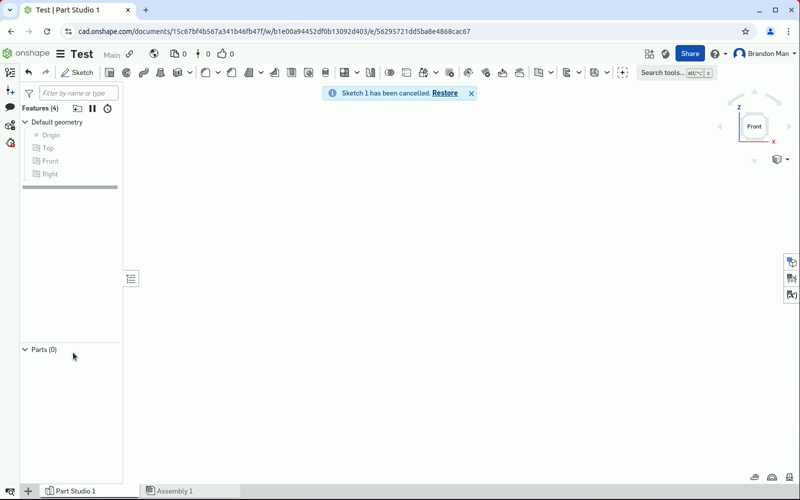
key_up(shift)
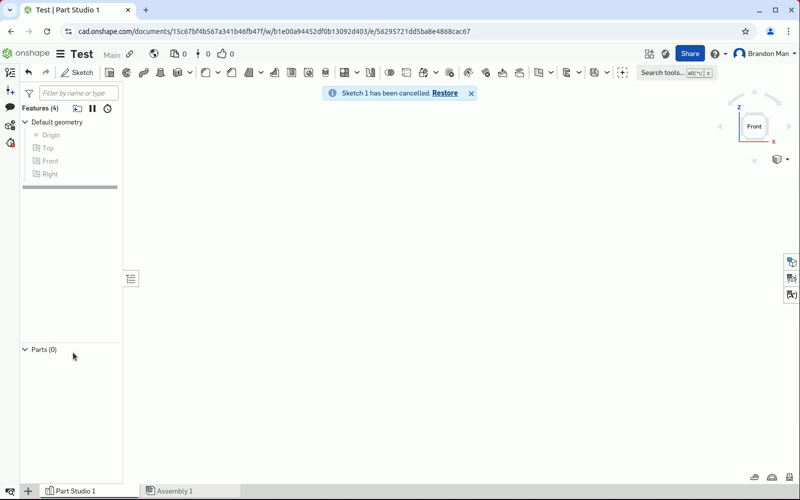
mouse_move(73, 352)
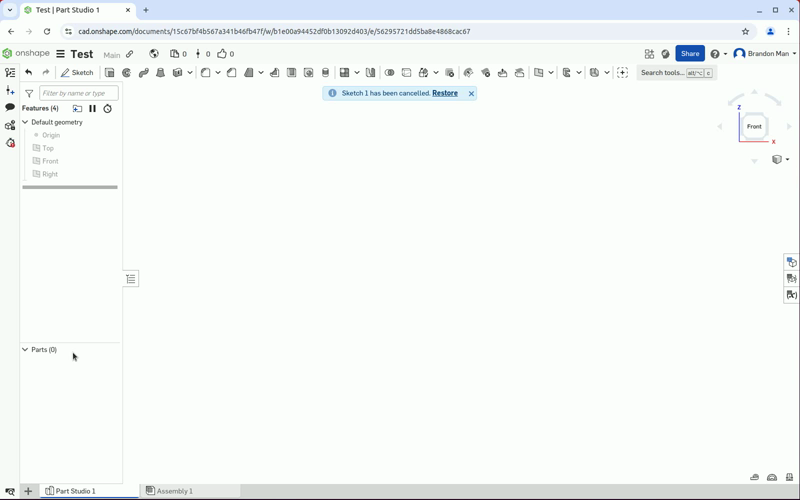
key(shift+y)
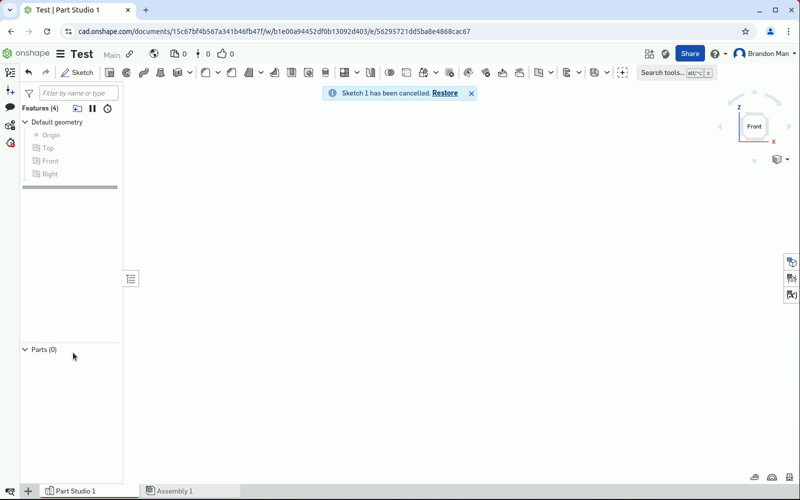
key(shift+s)
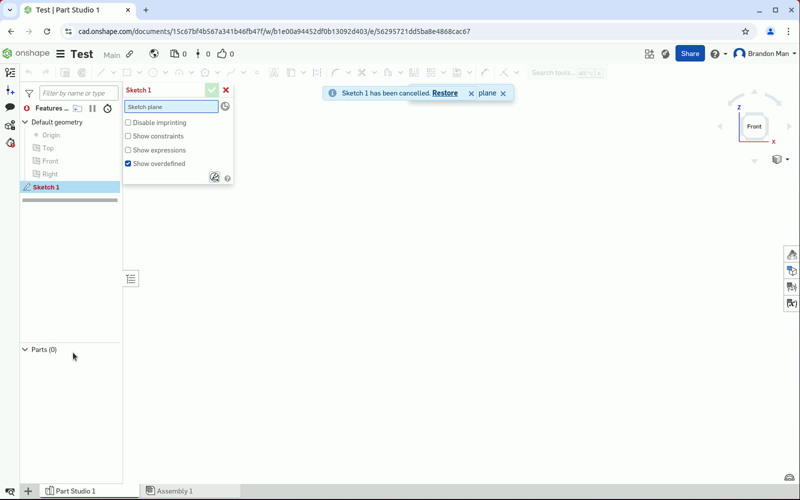
mouse_move(73, 163)
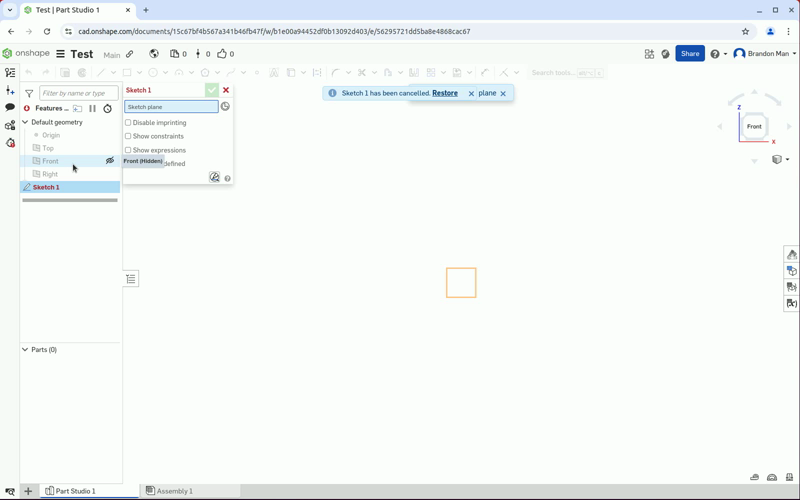
click(73, 163)
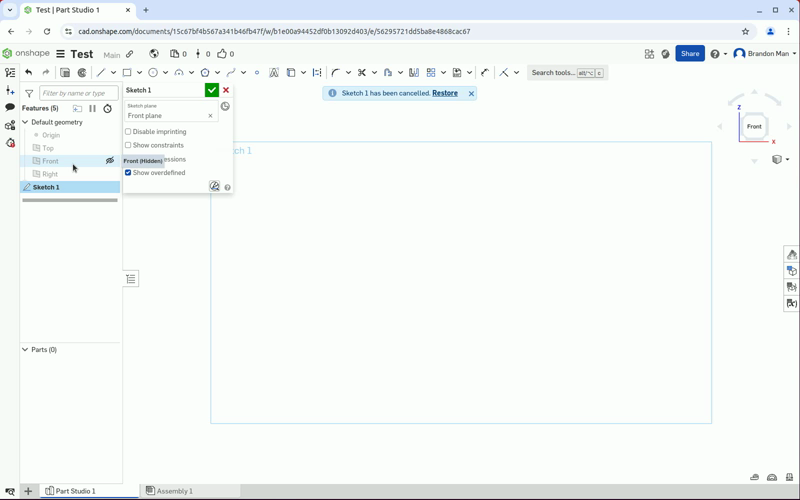
mouse_move(73, 352)
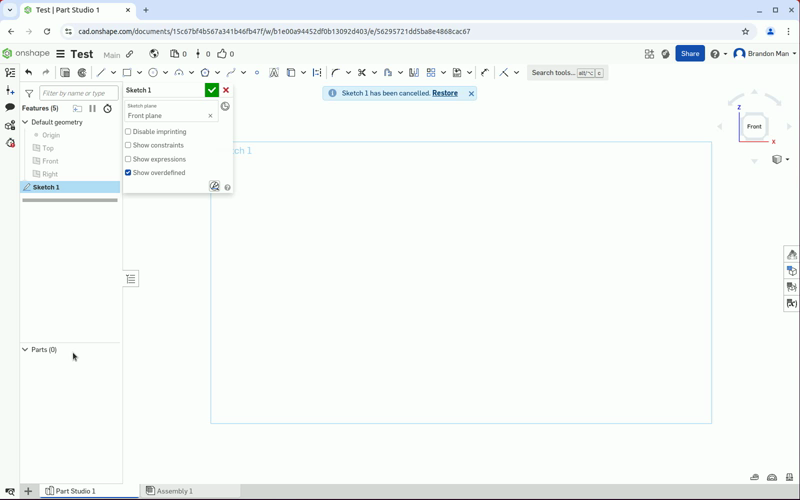
key(y)
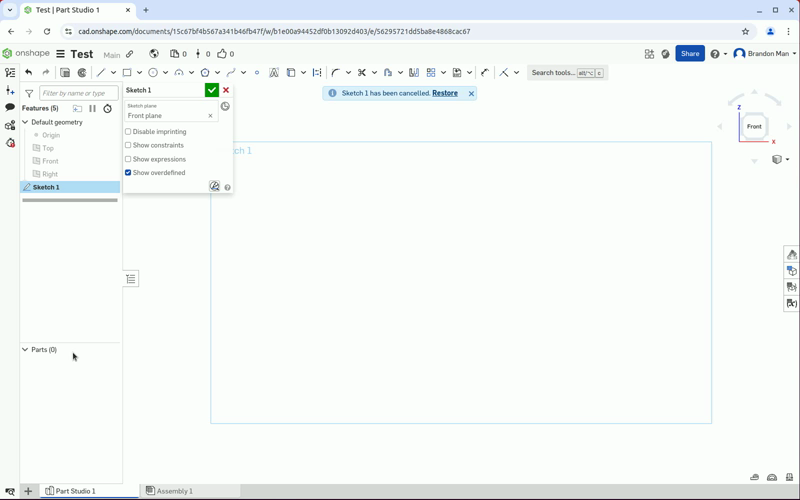
key(l)
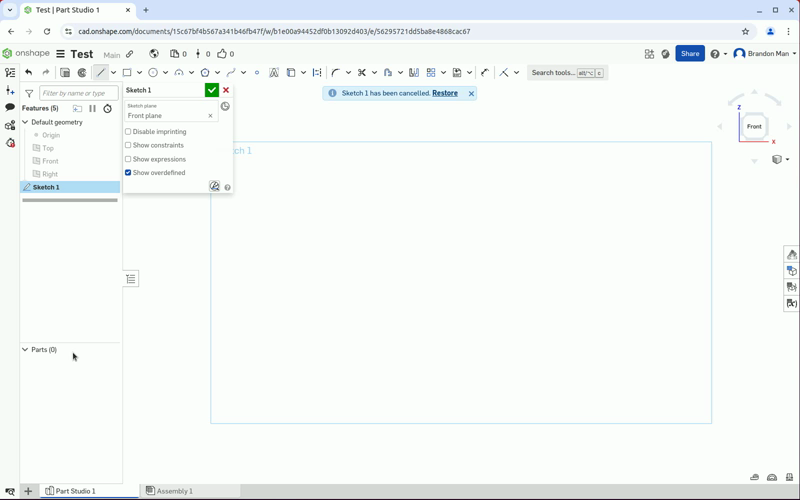
key_down(shift)
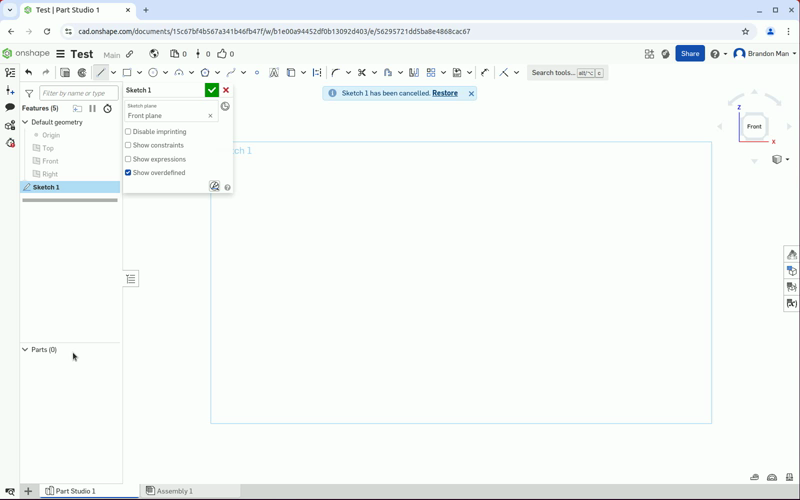
mouse_move(348, 282)
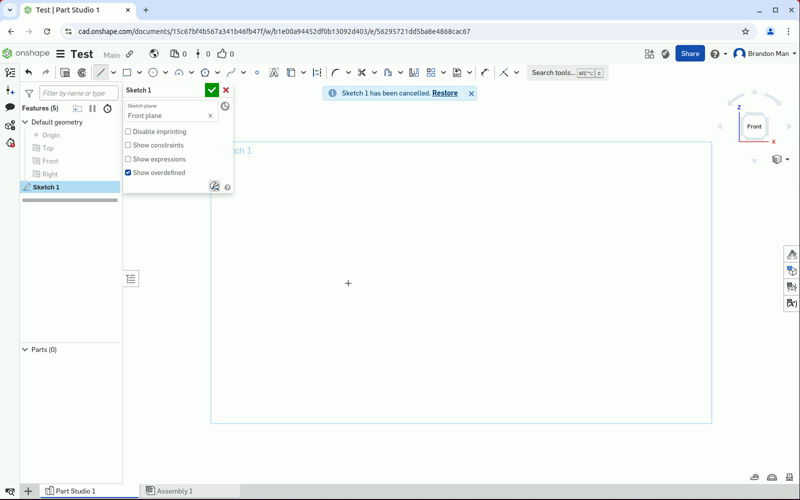
click(348, 282)
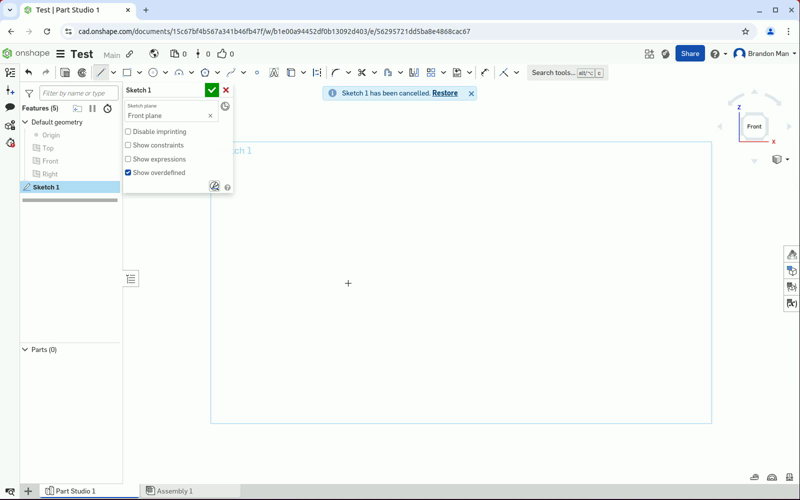
key_up(shift)
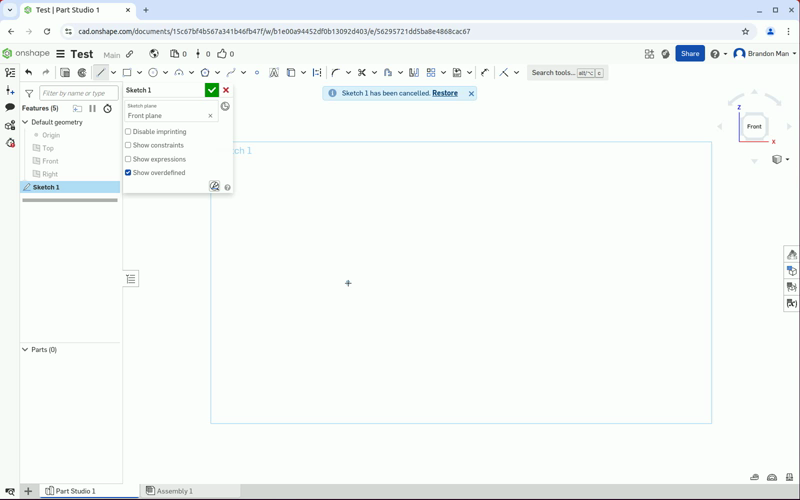
key_down(shift)
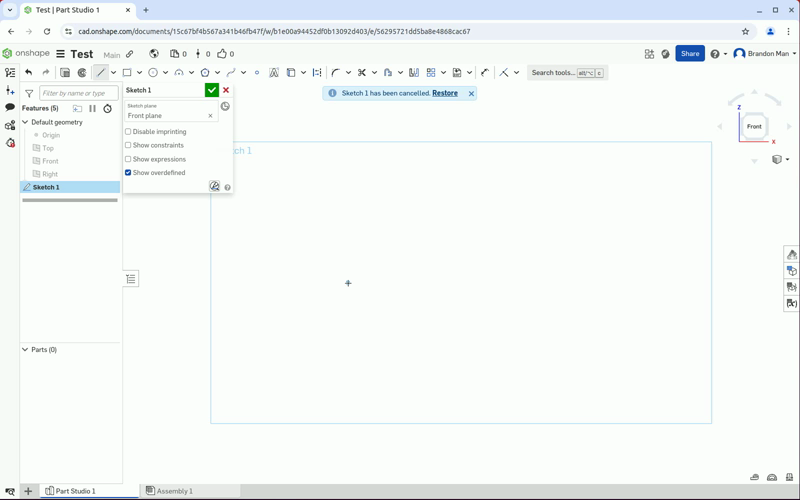
mouse_move(460, 282)
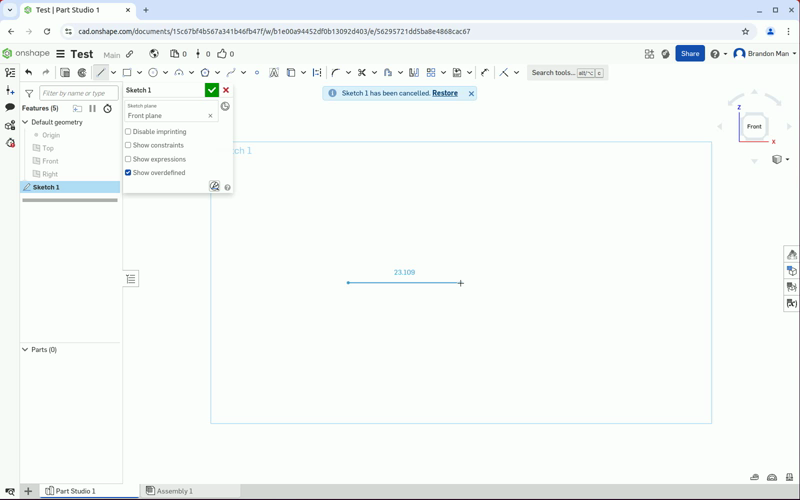
click(460, 282)
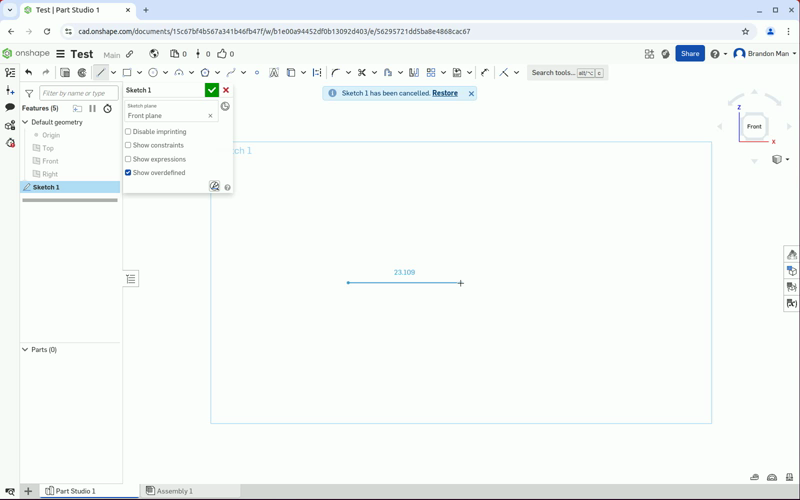
key_up(shift)
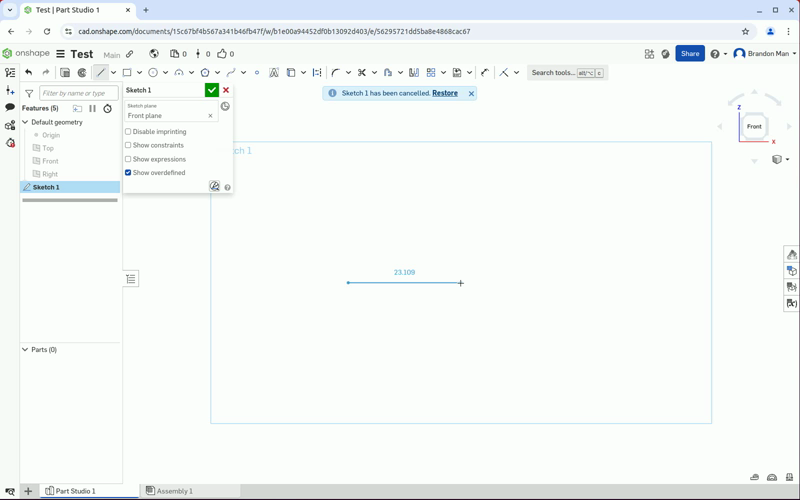
key_down(shift)
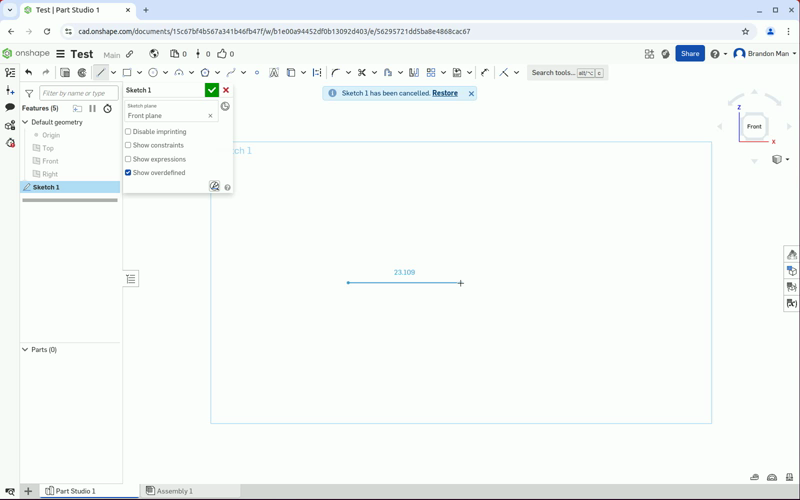
mouse_move(460, 170)
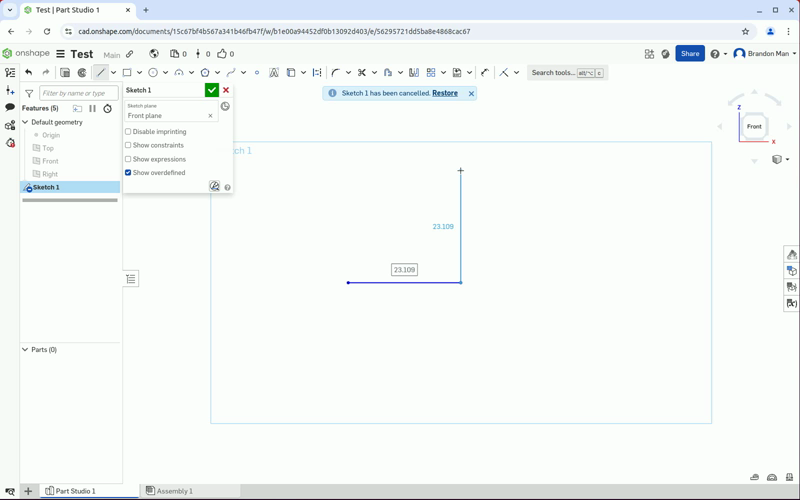
click(460, 170)
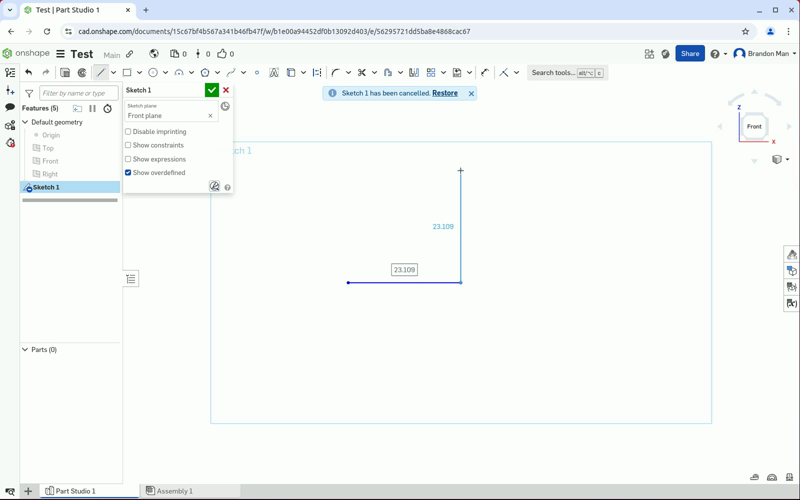
key_up(shift)
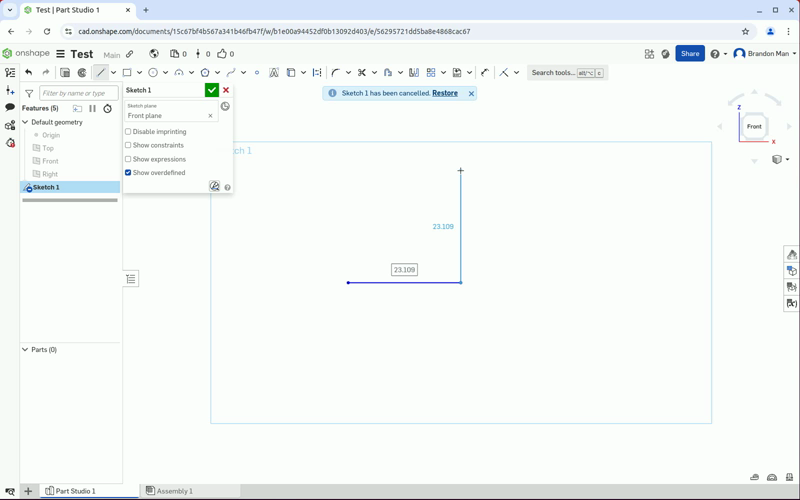
key_down(shift)
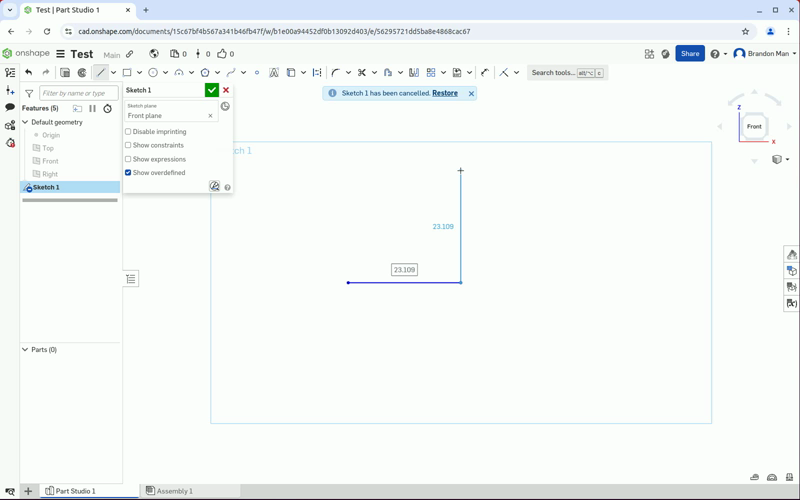
mouse_move(348, 170)
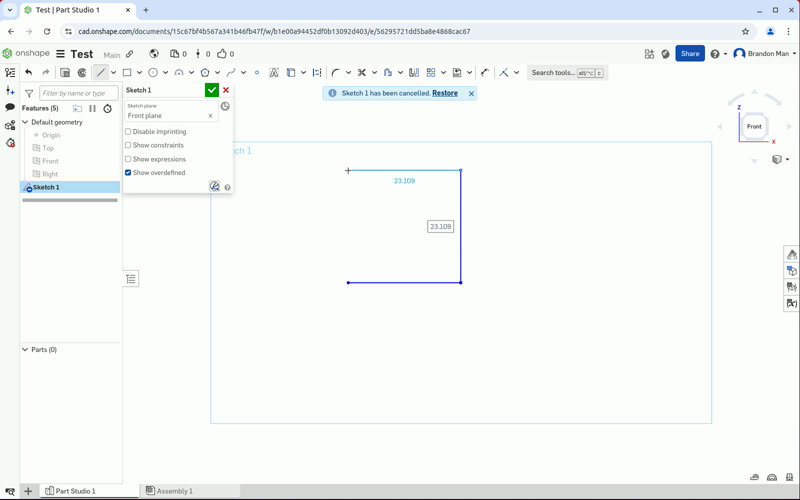
click(348, 170)
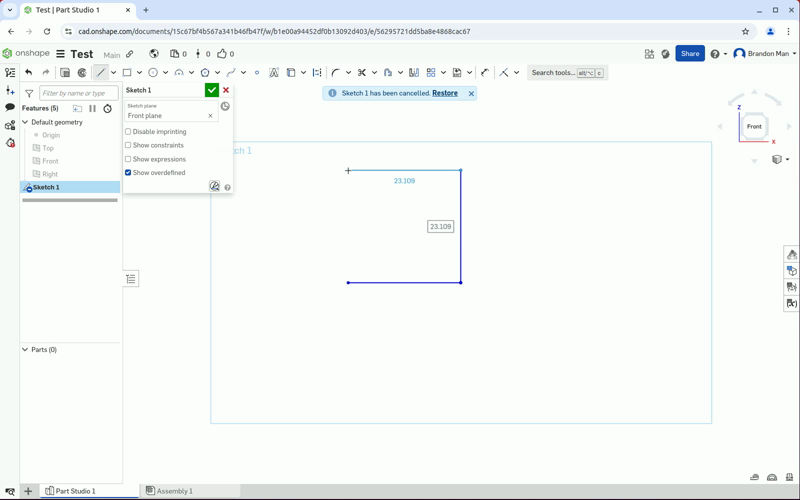
key_up(shift)
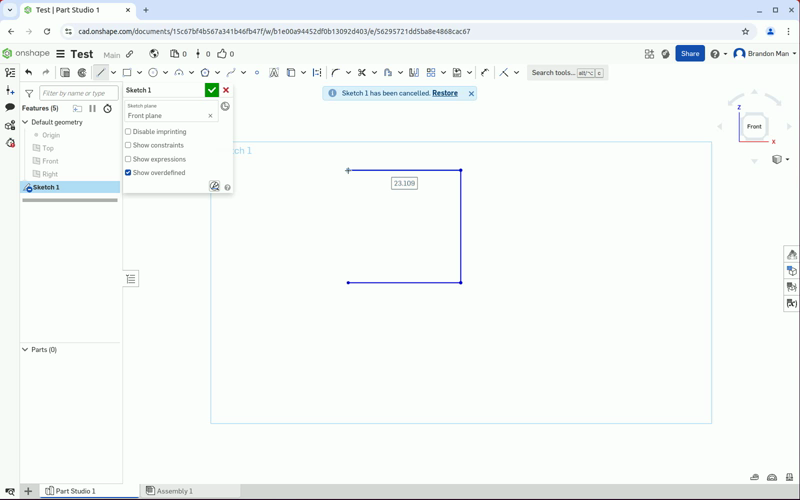
key_down(shift)
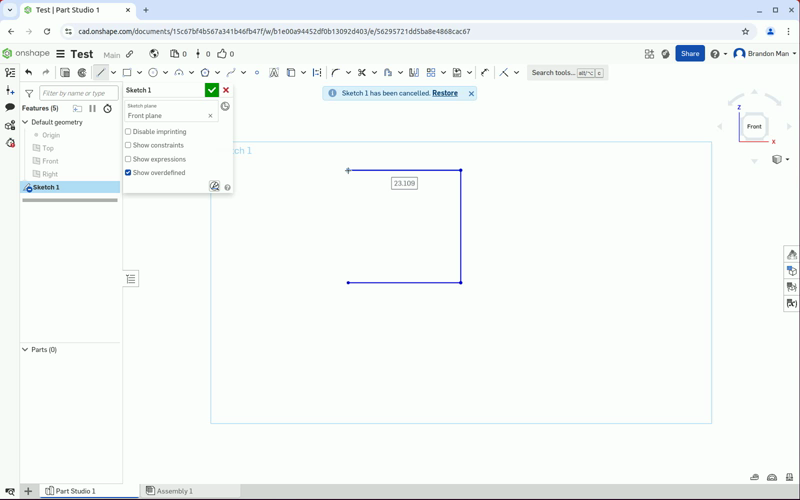
mouse_move(348, 282)
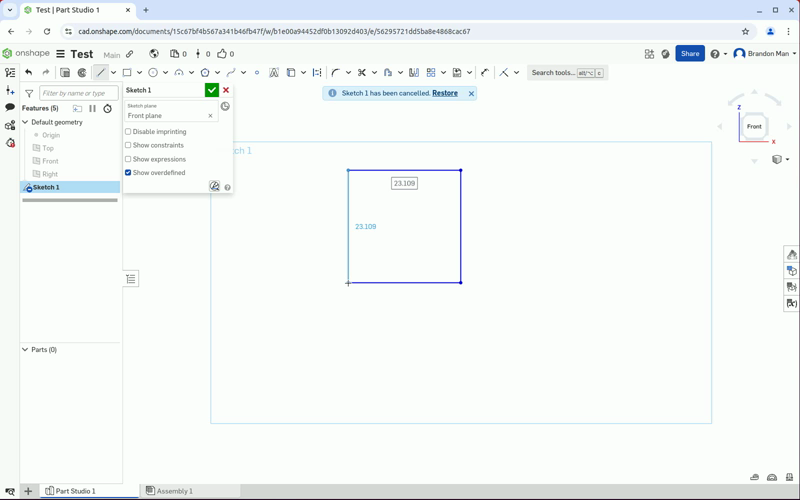
key_up(shift)
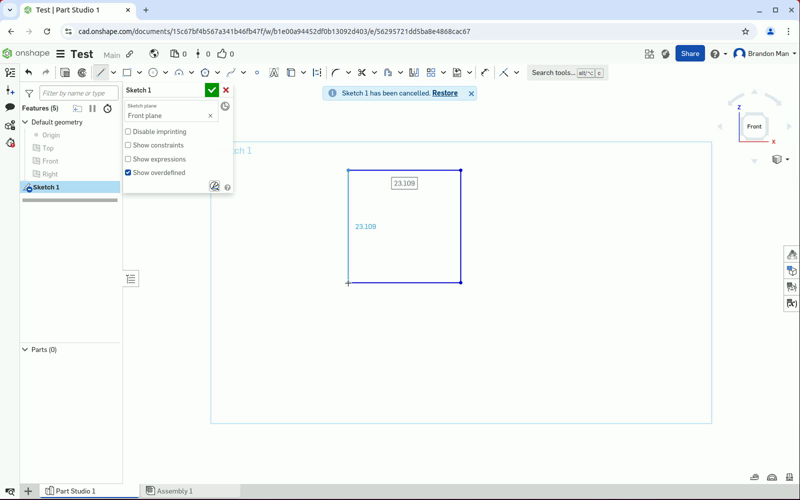
click(348, 282)
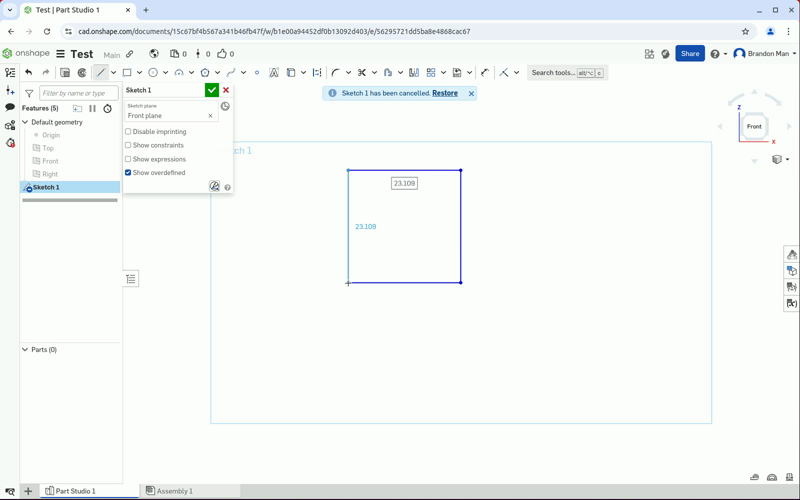
key(esc)
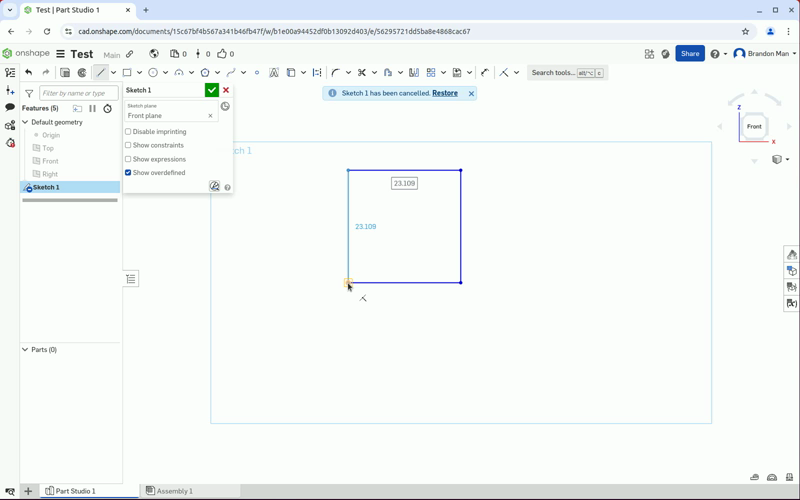
mouse_move(393, 230)
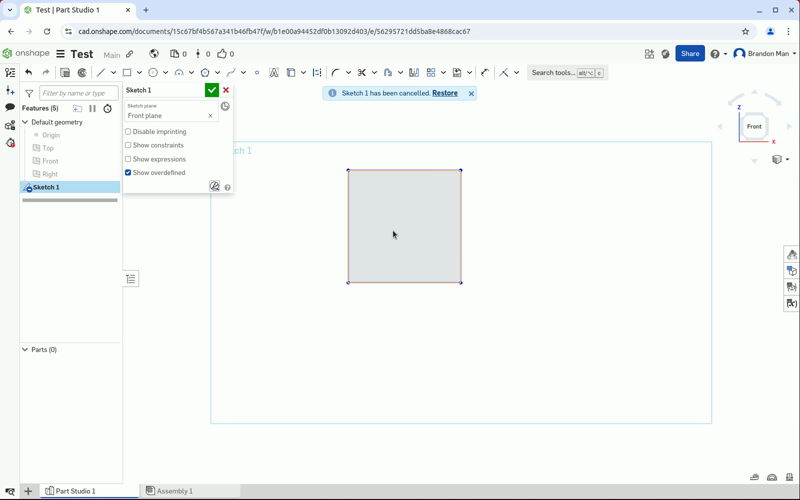
click(393, 230)
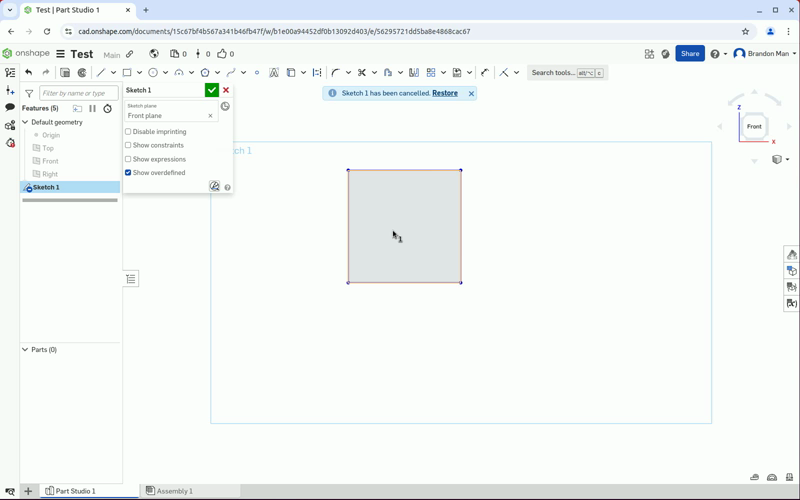
mouse_move(73, 352)
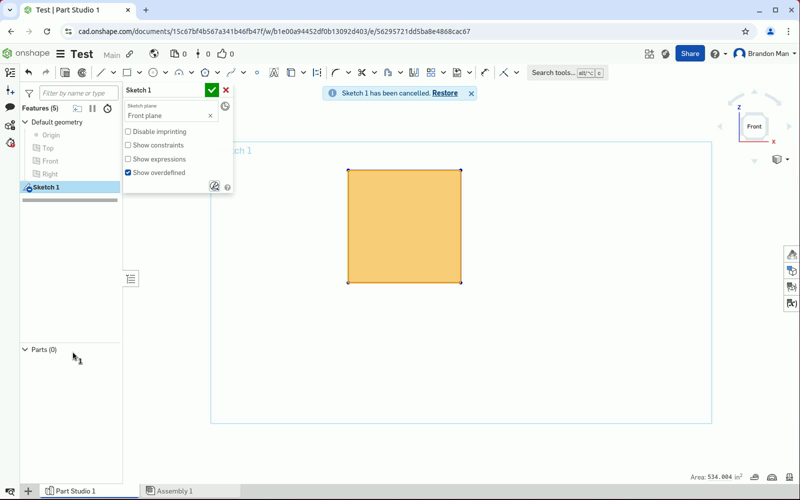
key(shift+y)
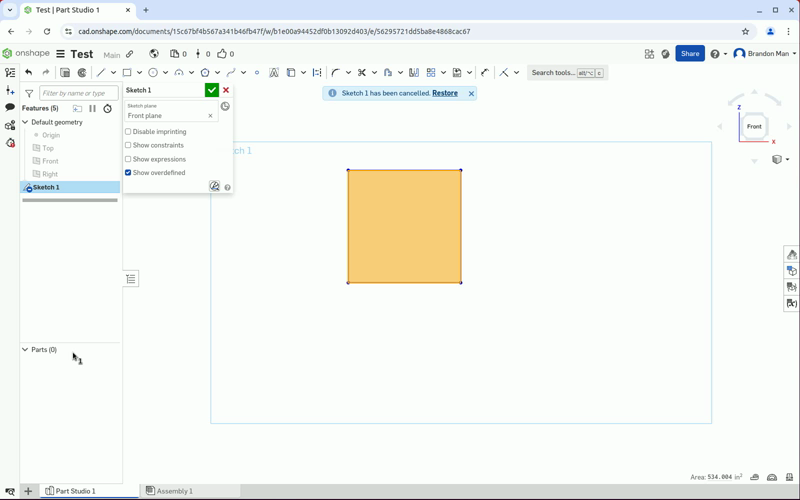
key(shift+e)
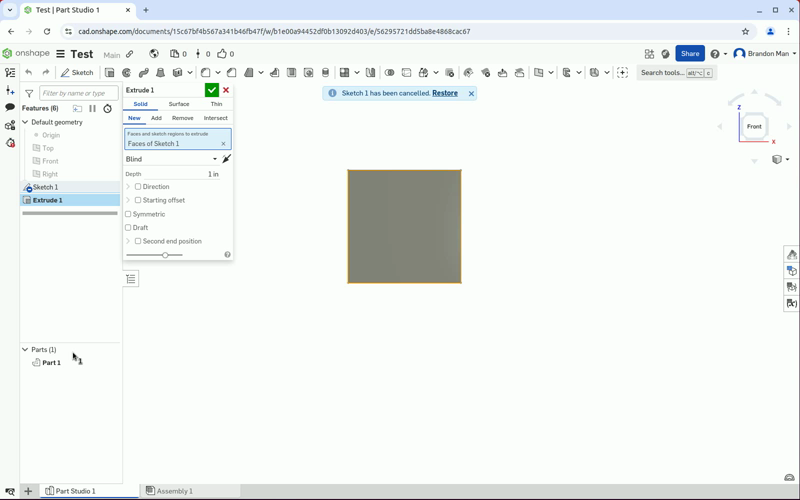
mouse_move(143, 106)
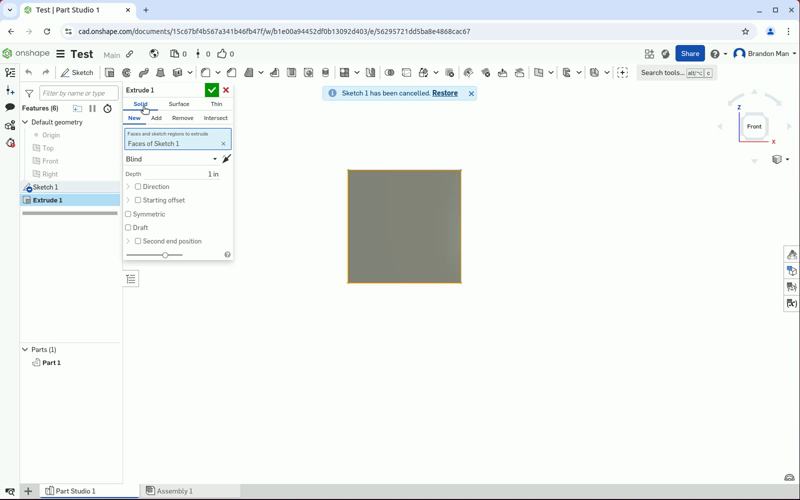
click(143, 106)
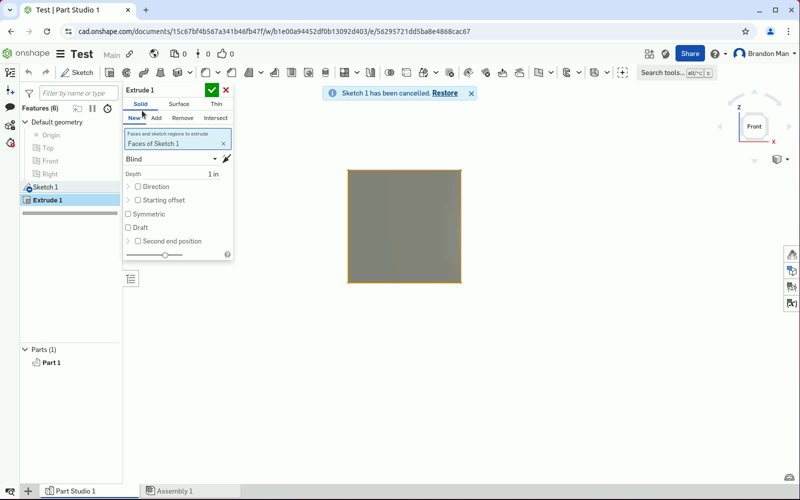
mouse_move(137, 120)
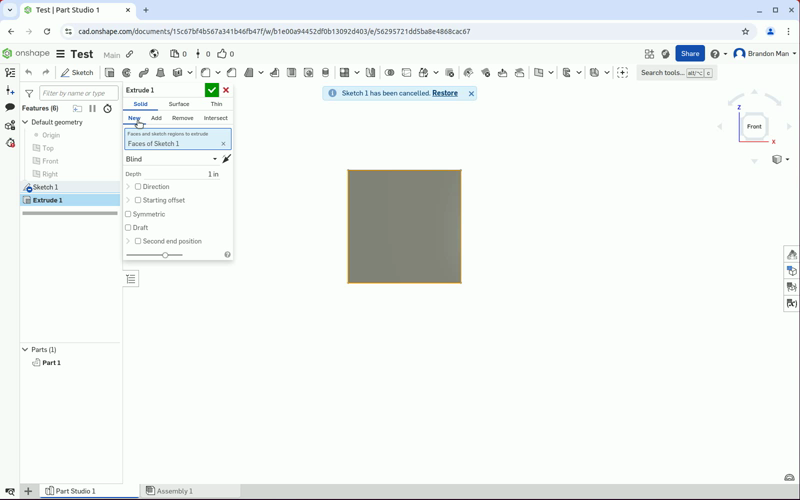
click(137, 120)
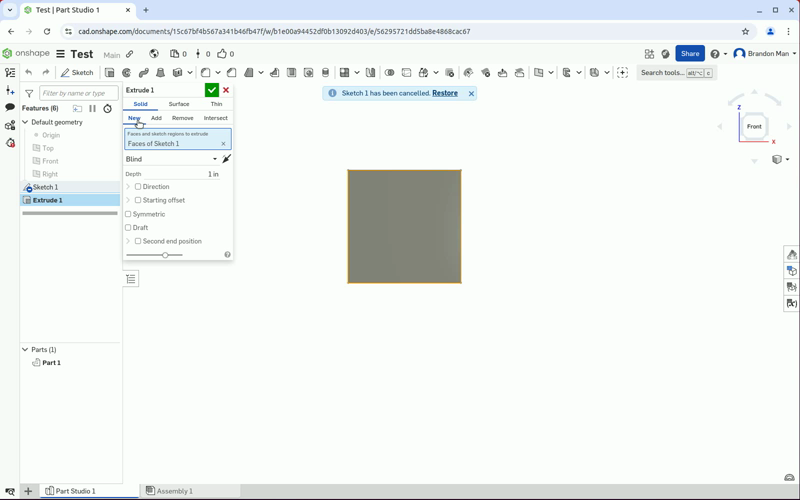
key(tab, 4)
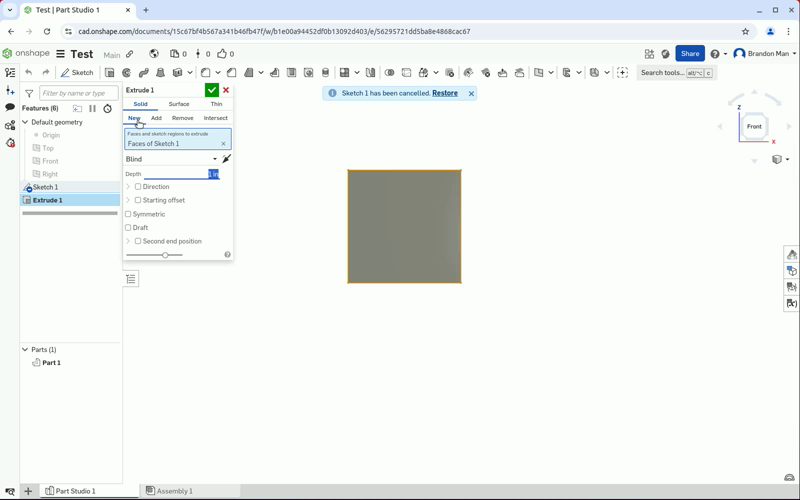
text(23.108)
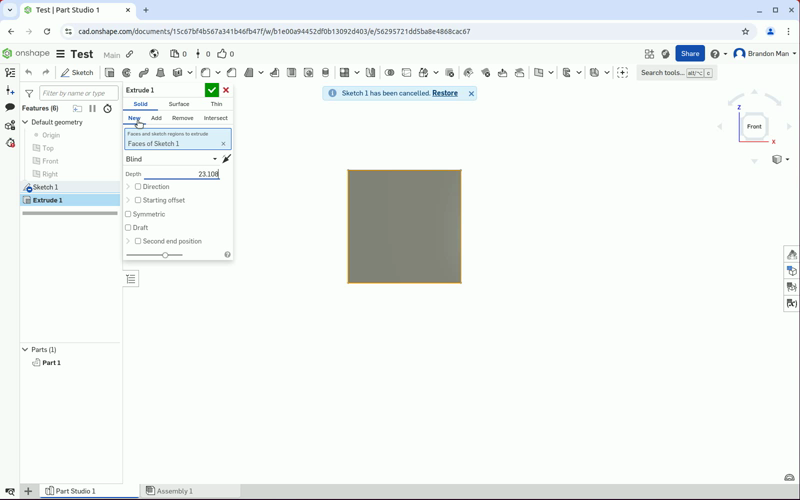
key(enter)
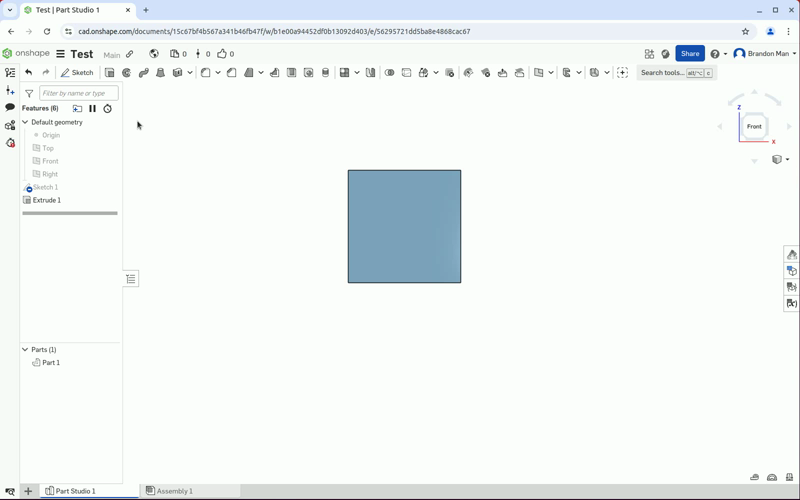
key(shift+h)
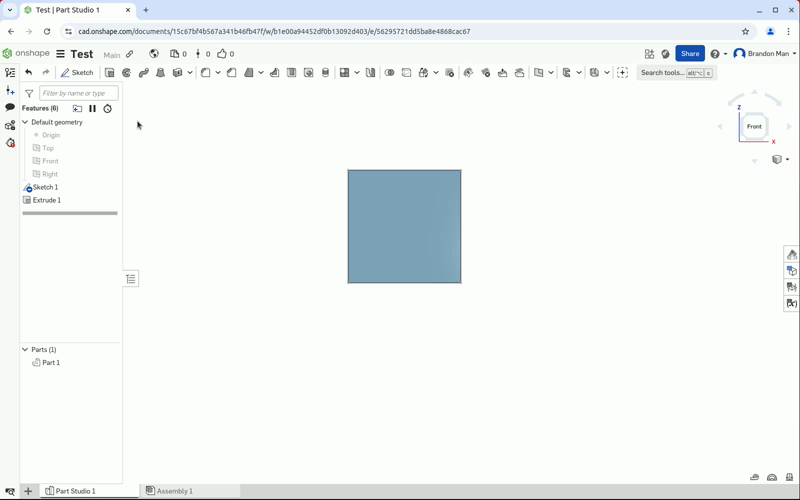
key(shift+h)
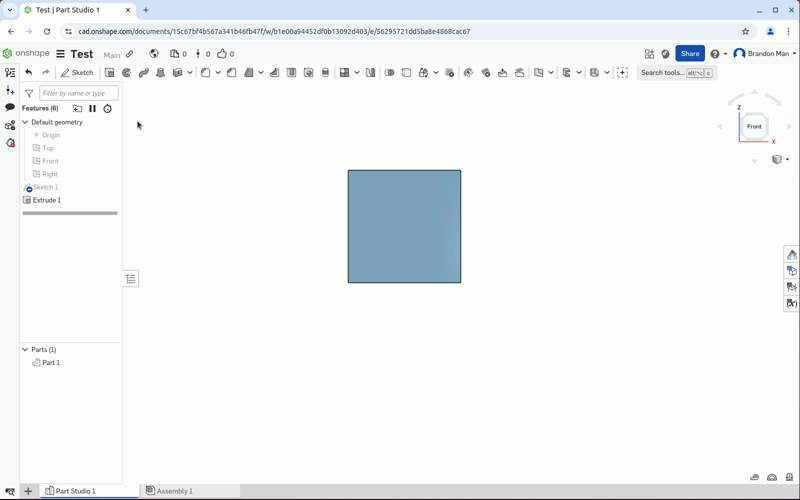
mouse_move(73, 189)
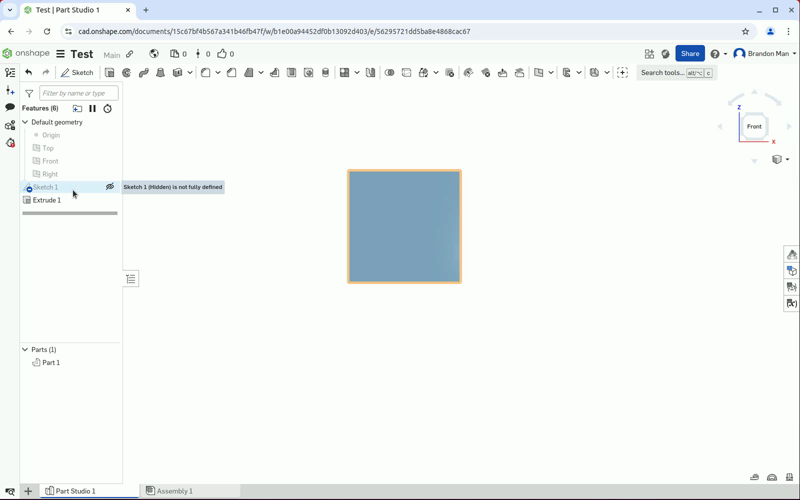
click(73, 189)
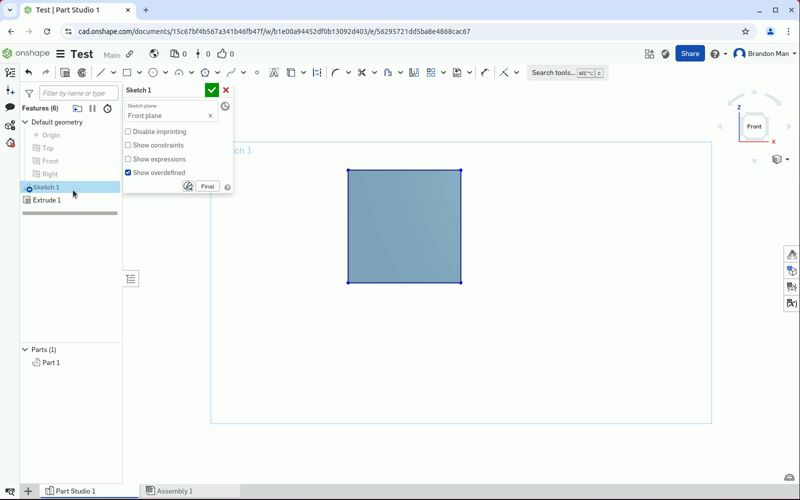
mouse_move(229, 92)
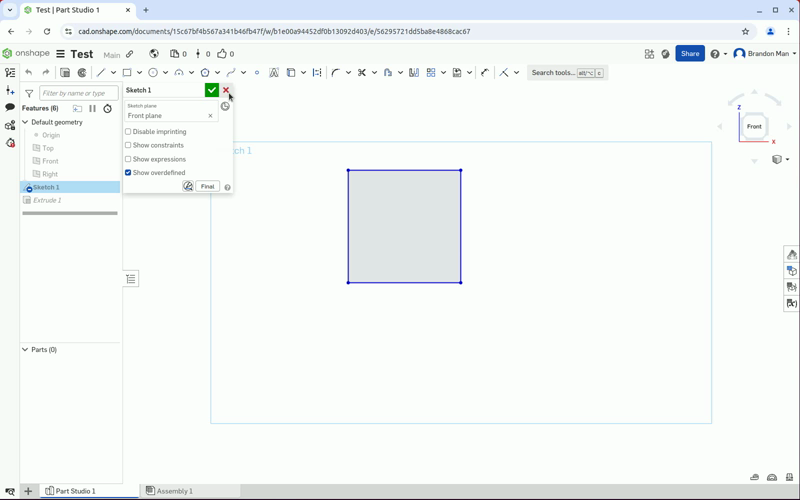
click(229, 92)
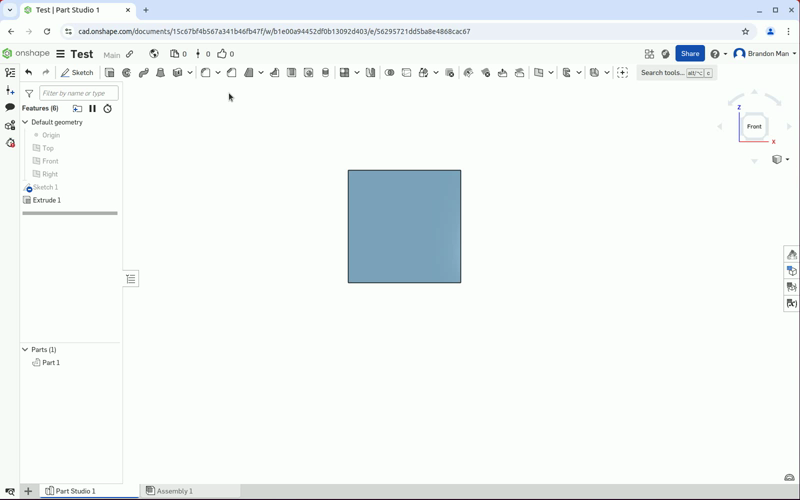
mouse_move(73, 352)
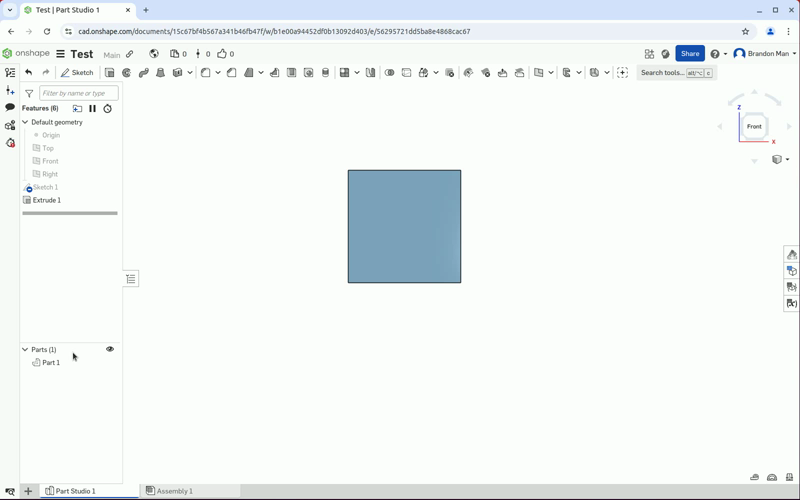
key(y)
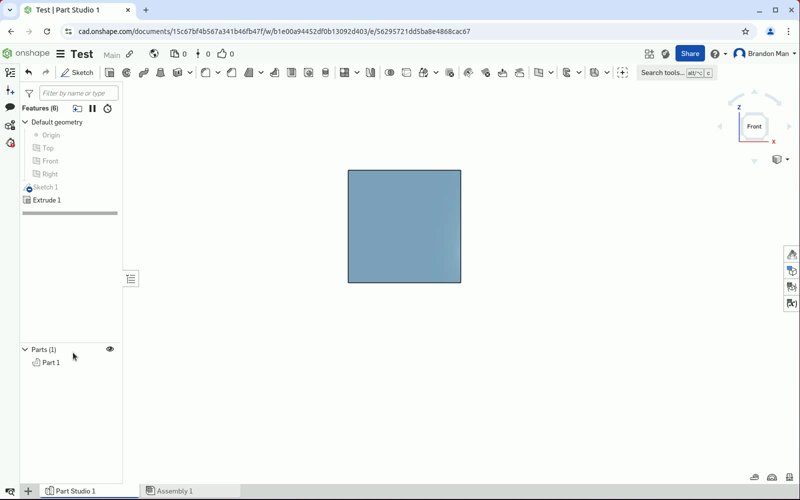
key(shift+p)
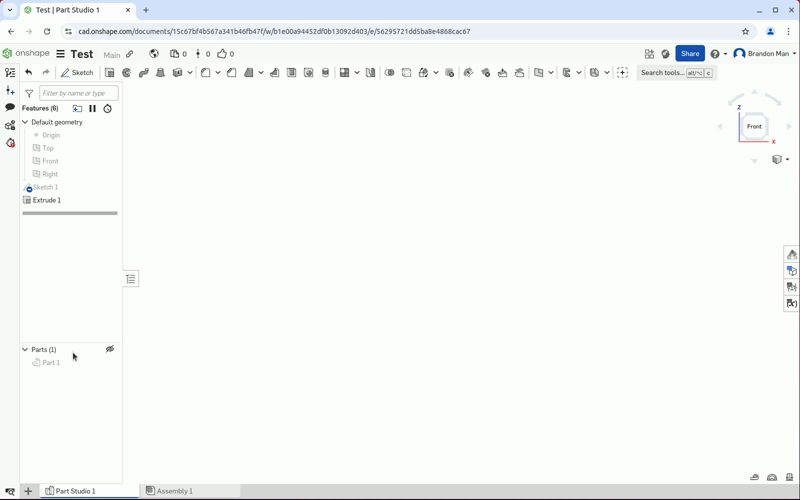
key(space)
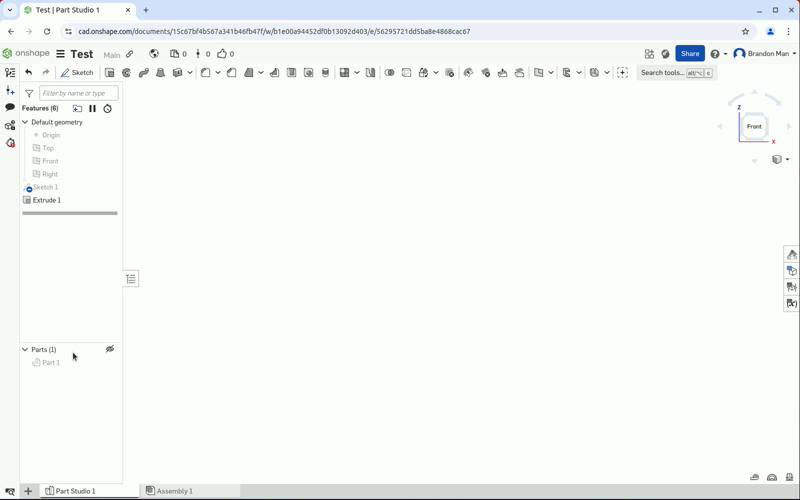
key_down(shift)
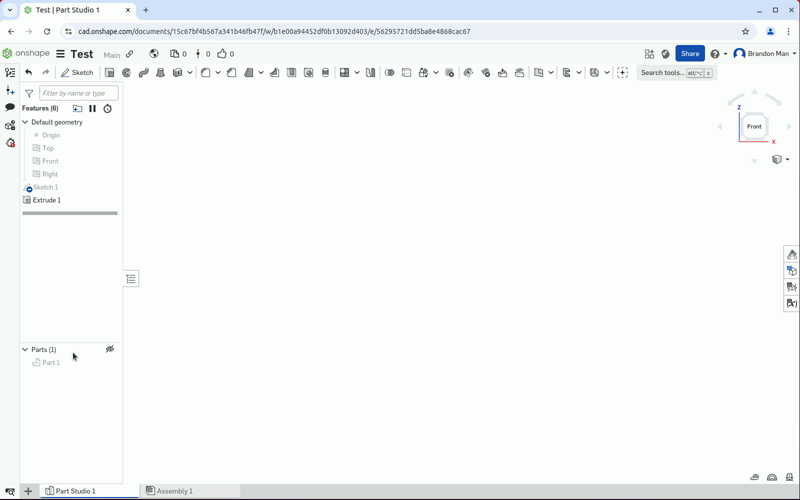
key(down)
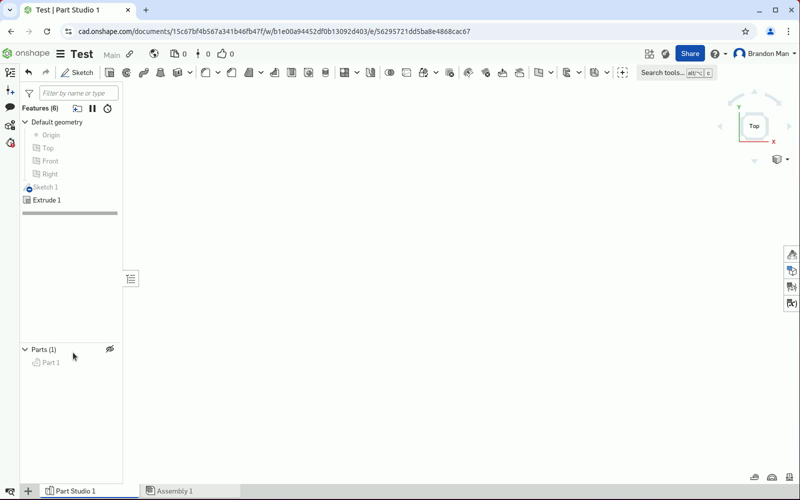
key_up(shift)
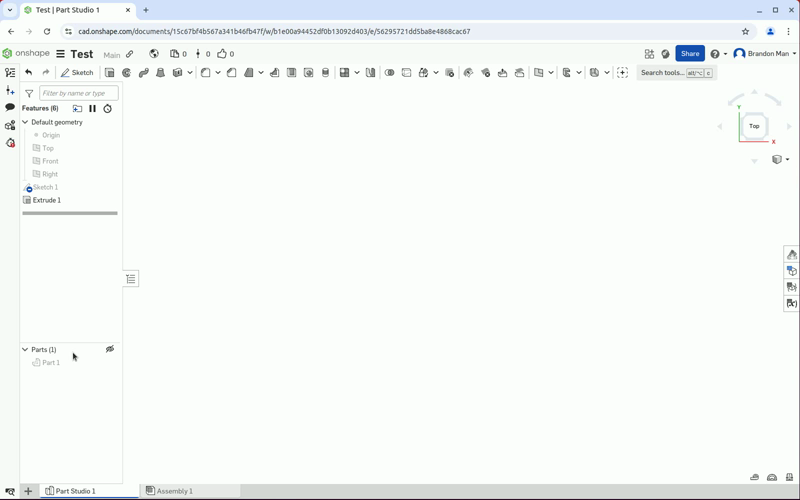
mouse_move(73, 352)
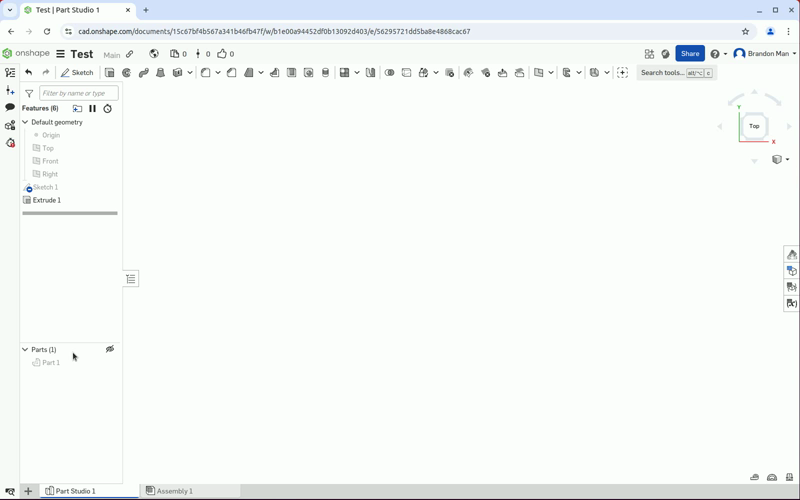
key(shift+y)
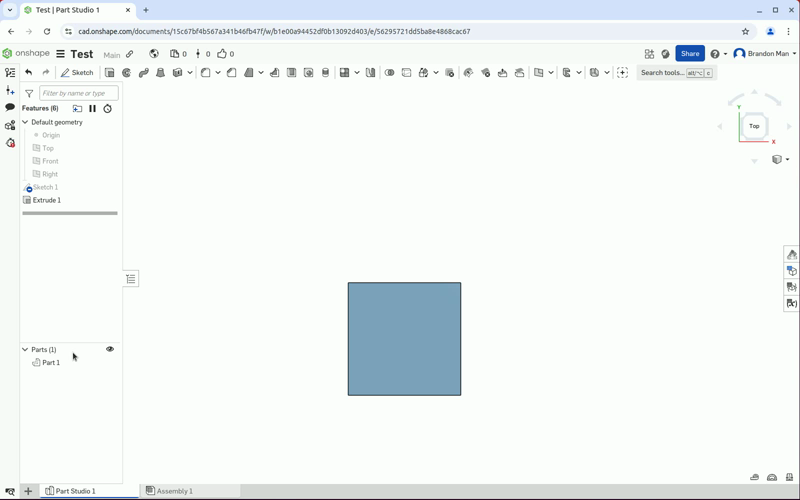
mouse_move(541, 75)
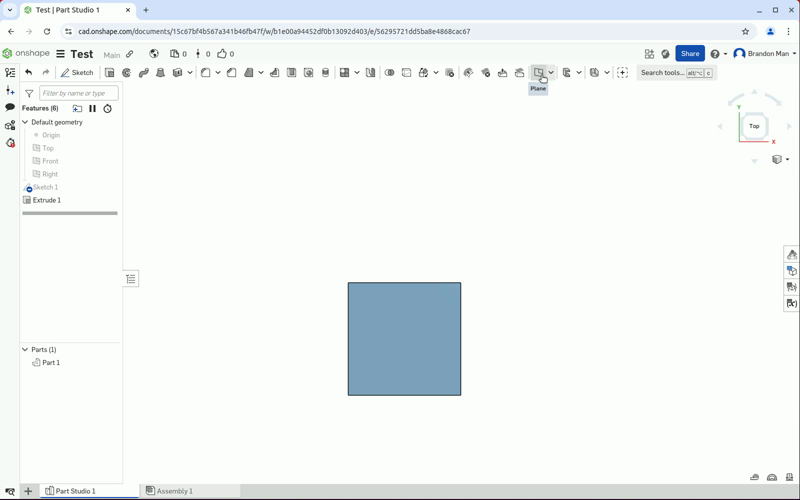
click(541, 75)
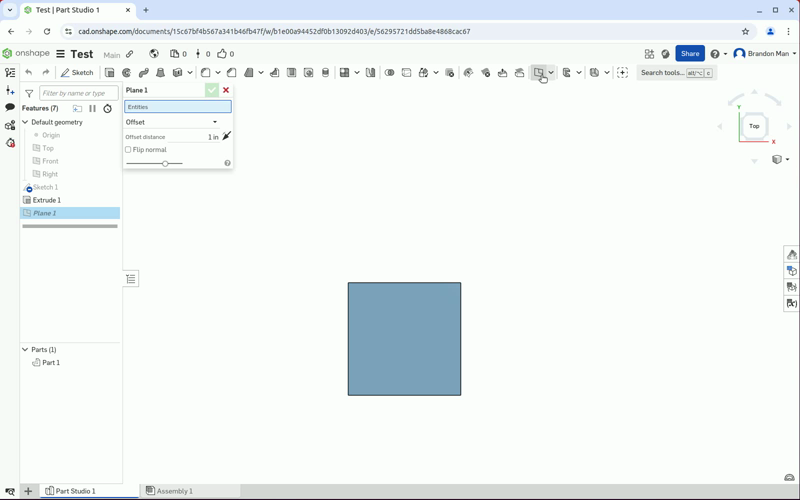
mouse_move(73, 150)
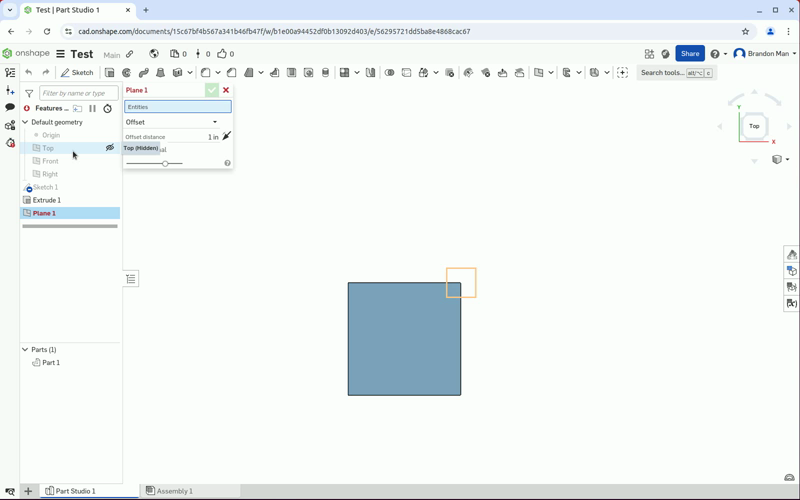
click(73, 150)
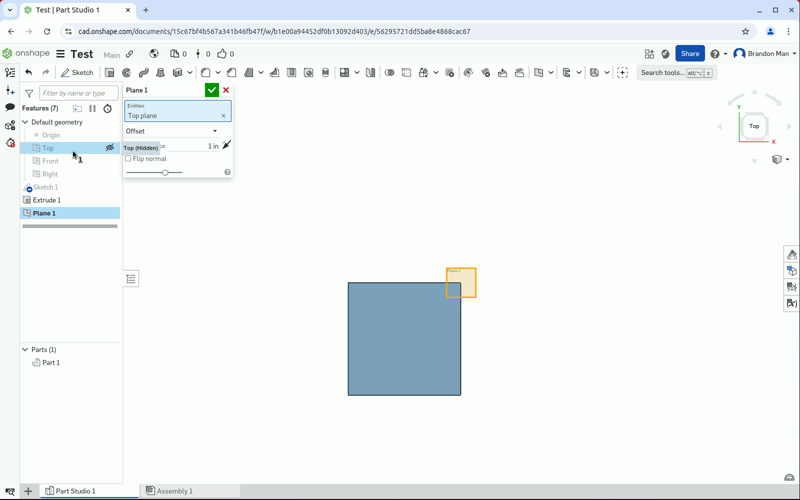
key(tab, 2)
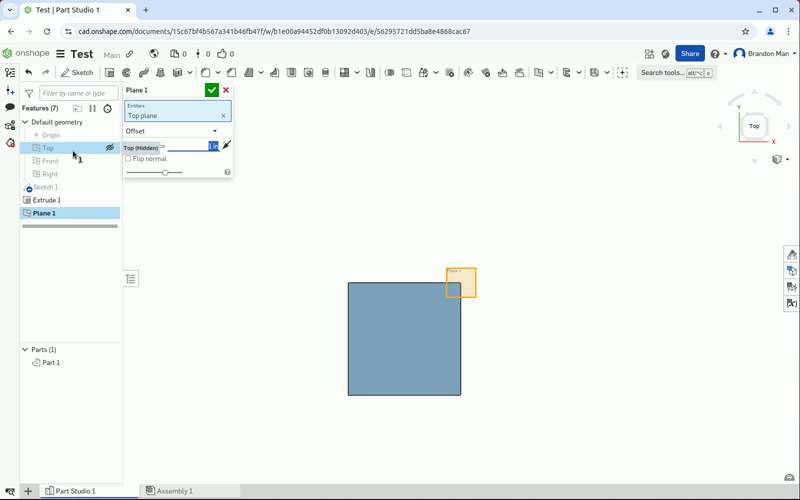
text(23.108)
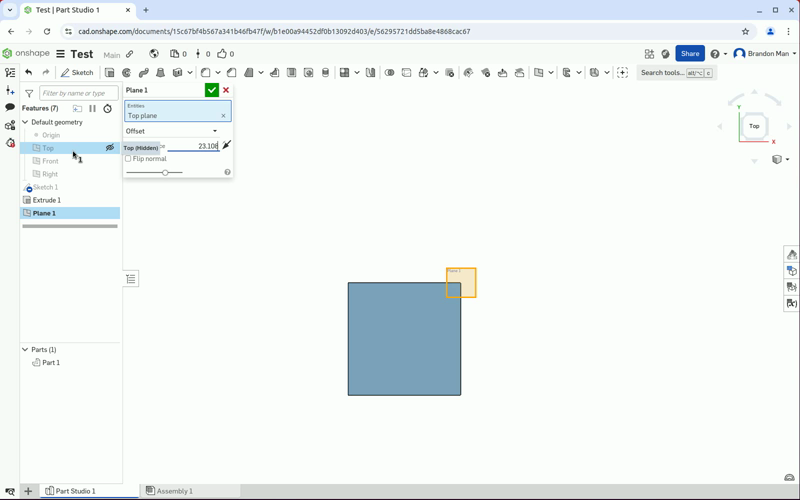
key(enter, 2)
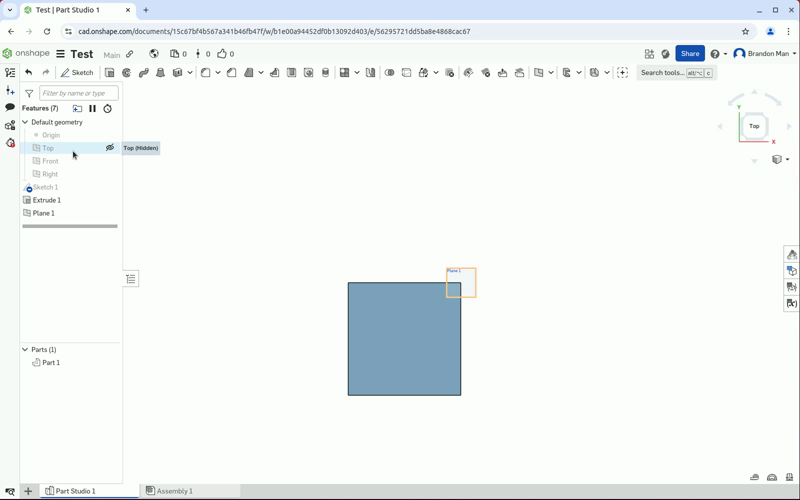
key(shift+s)
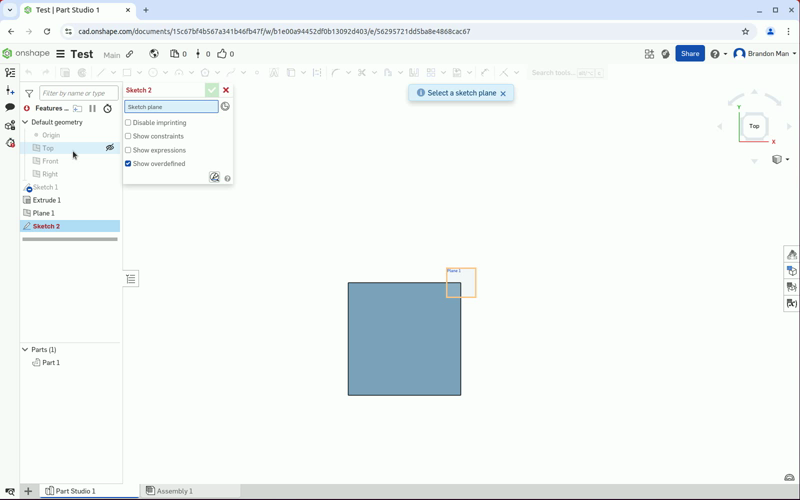
mouse_move(73, 215)
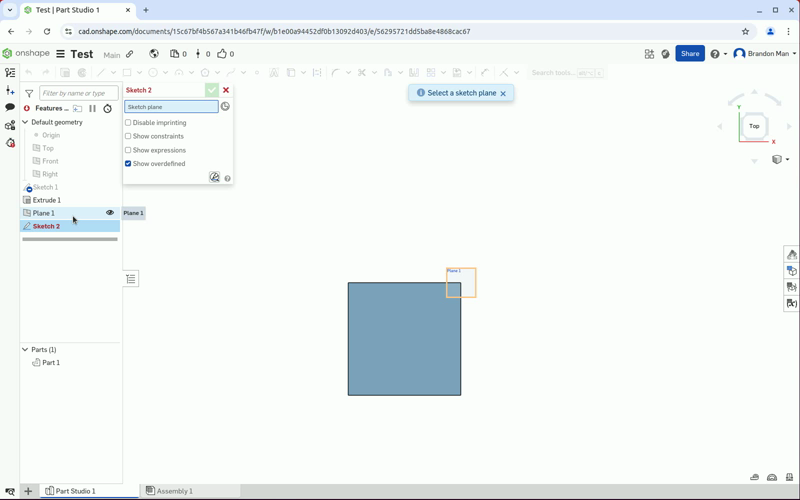
click(73, 215)
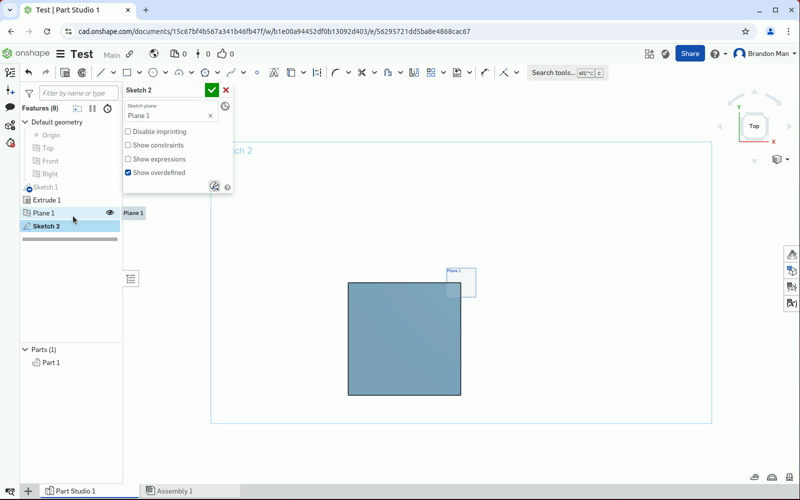
mouse_move(73, 352)
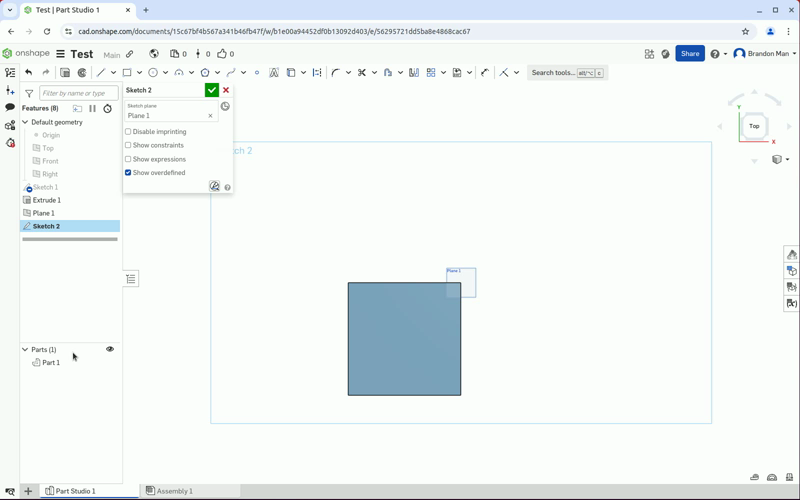
key(y)
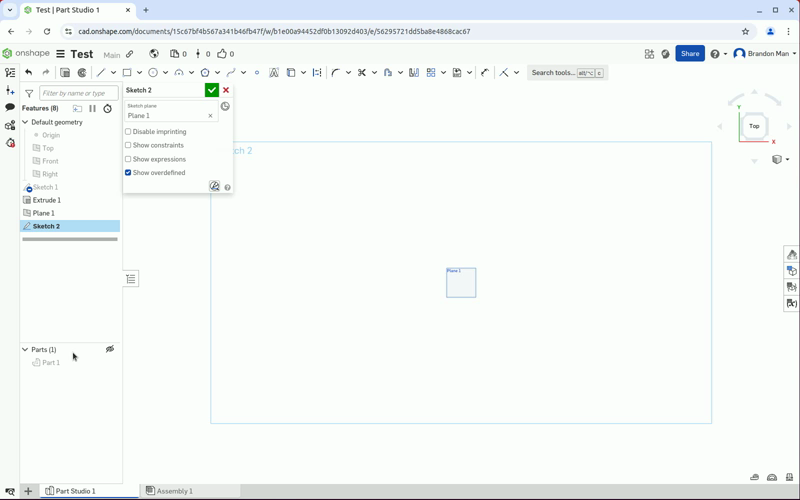
key(l)
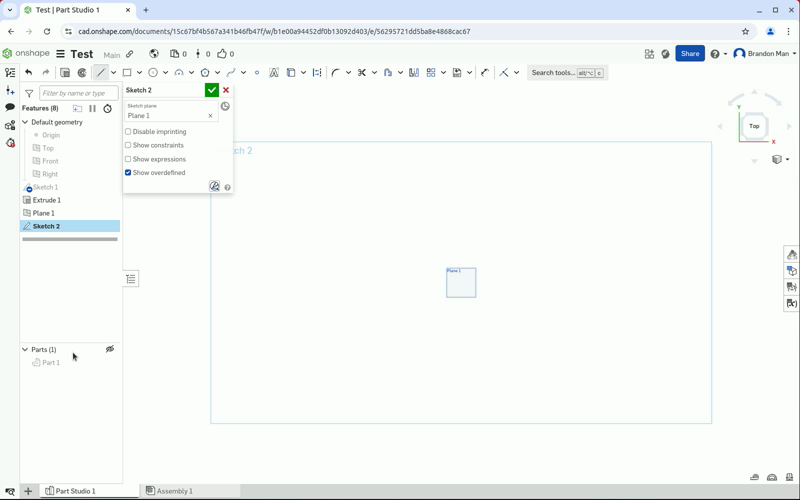
key_down(shift)
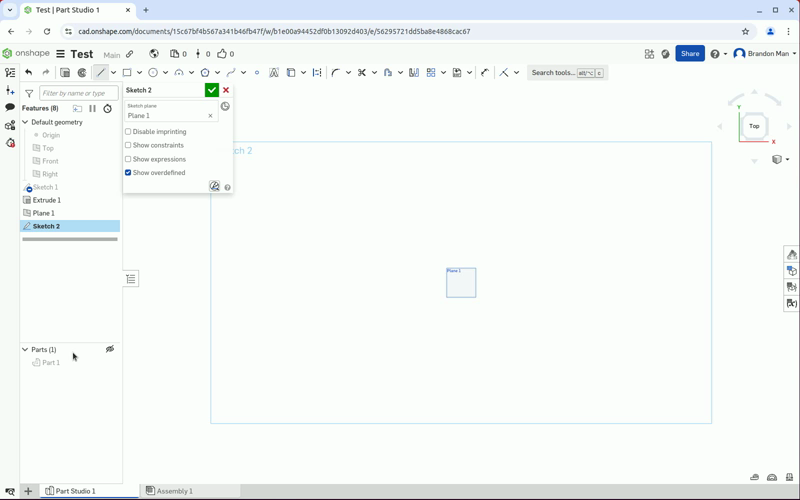
mouse_move(350, 393)
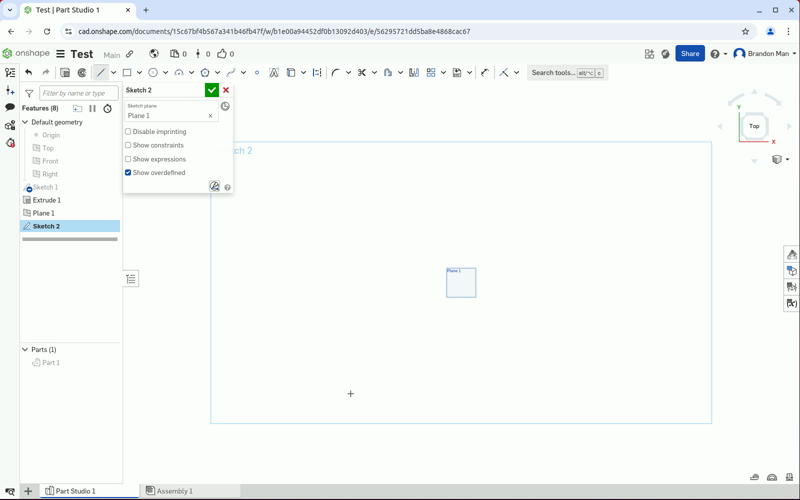
click(350, 393)
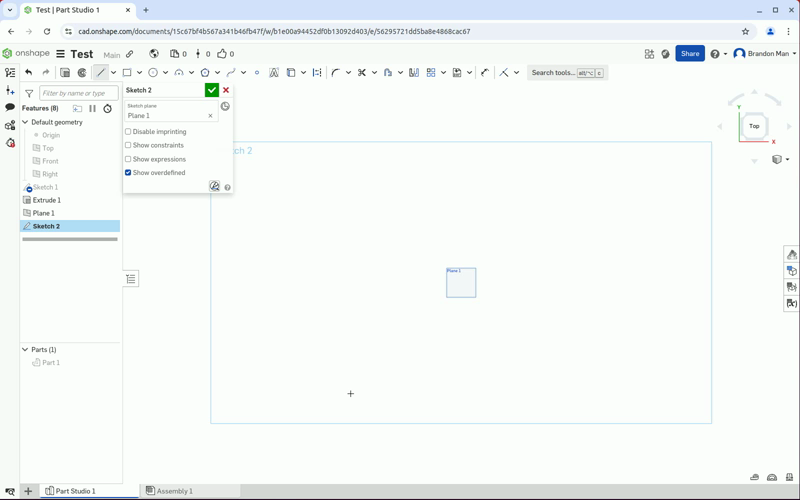
key_up(shift)
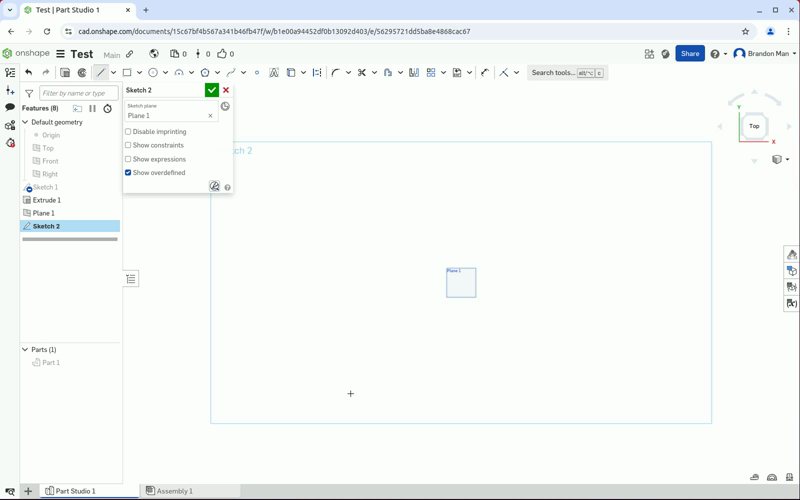
key_down(shift)
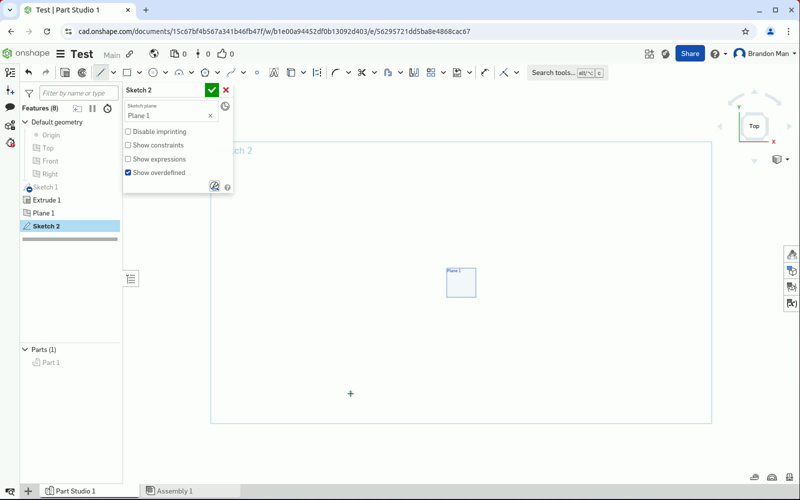
mouse_move(458, 393)
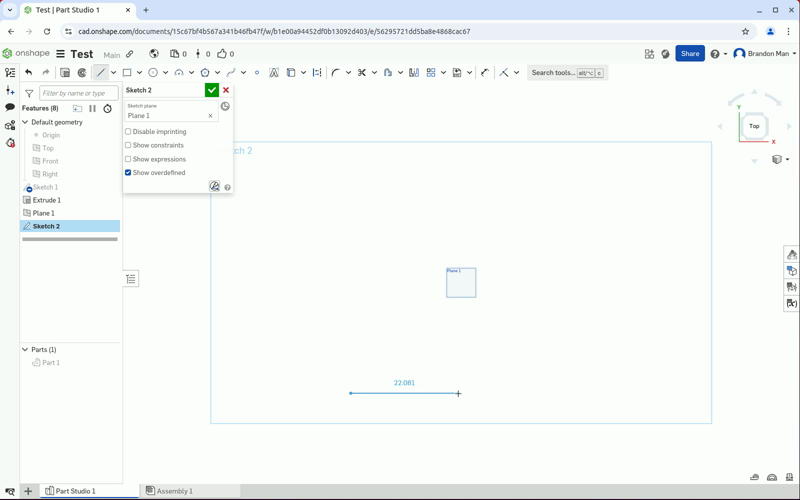
click(458, 393)
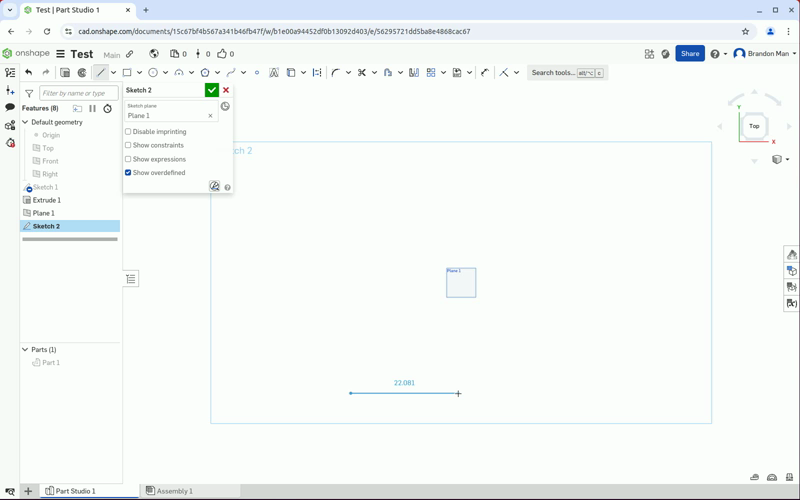
key_up(shift)
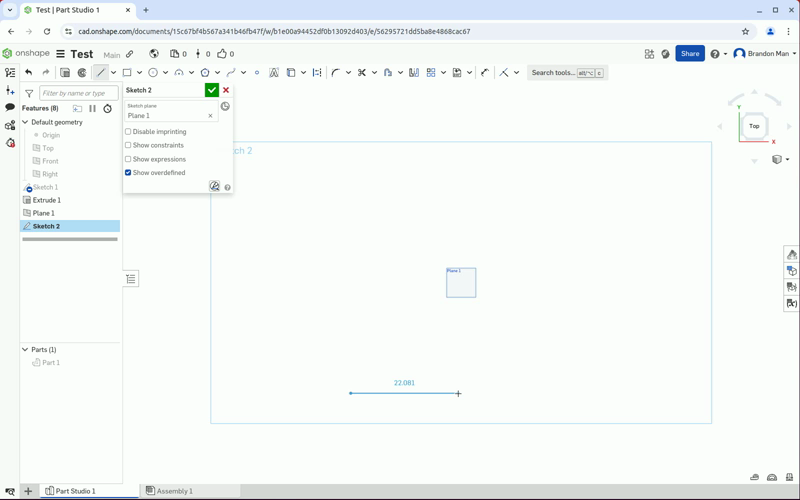
key_down(shift)
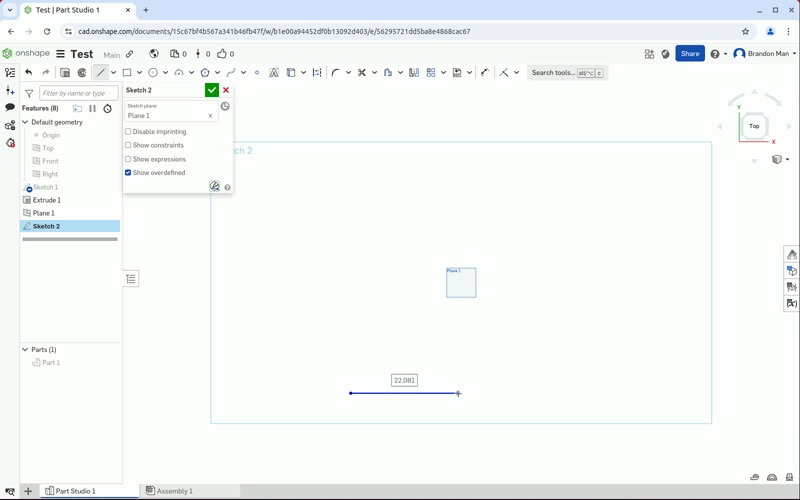
mouse_move(458, 285)
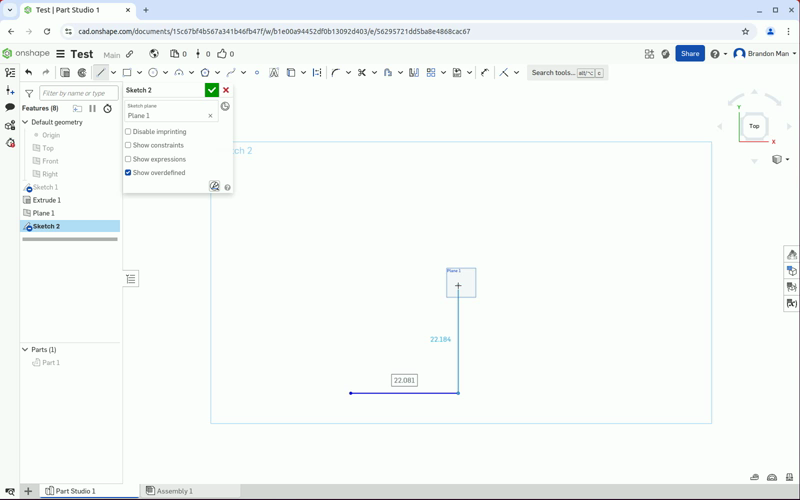
click(458, 285)
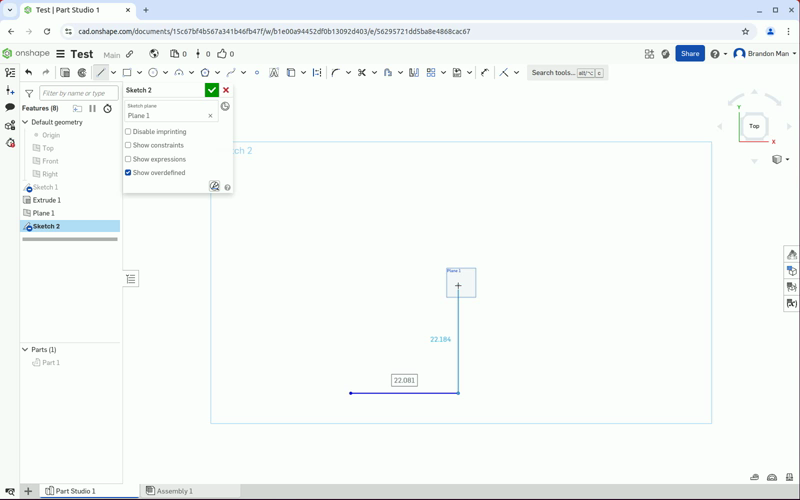
key_up(shift)
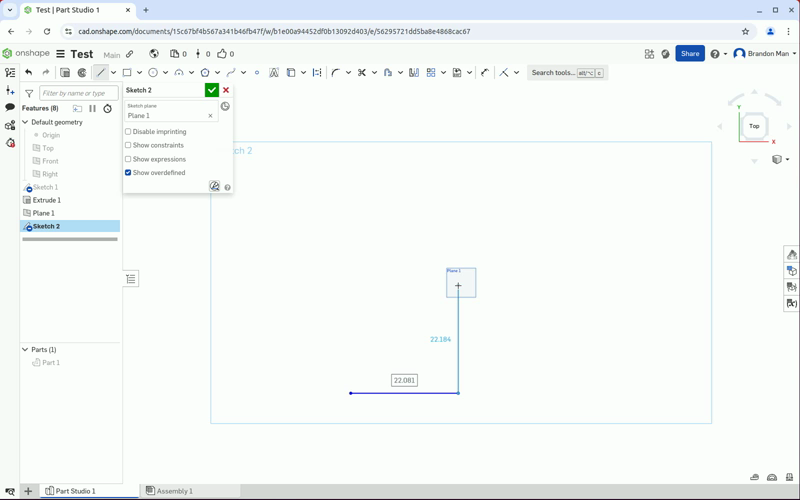
key_down(shift)
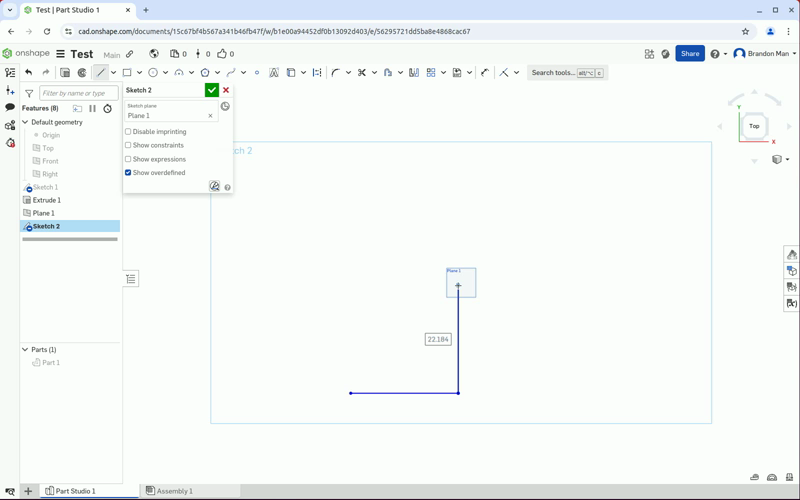
mouse_move(350, 285)
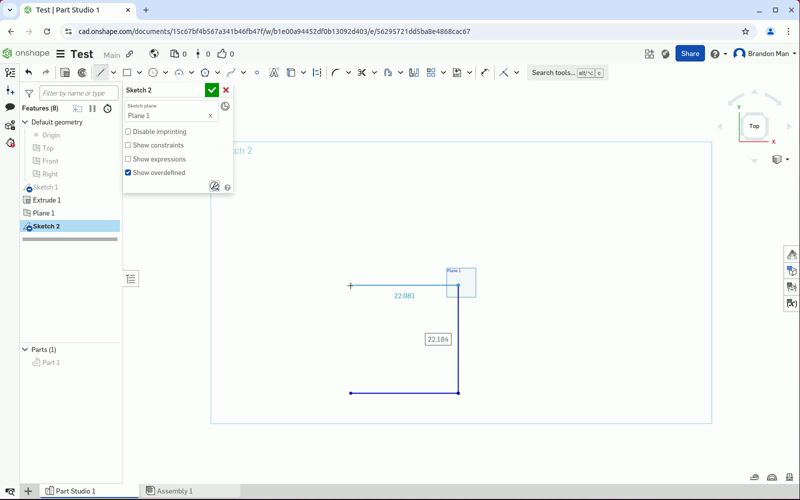
click(350, 285)
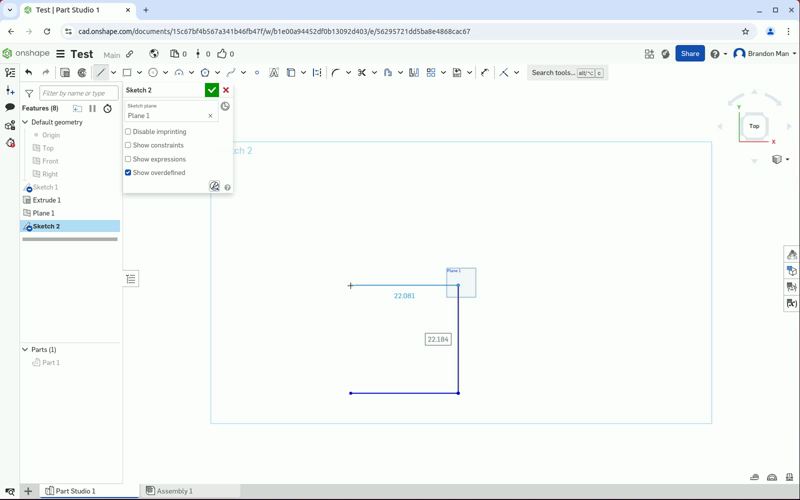
key_up(shift)
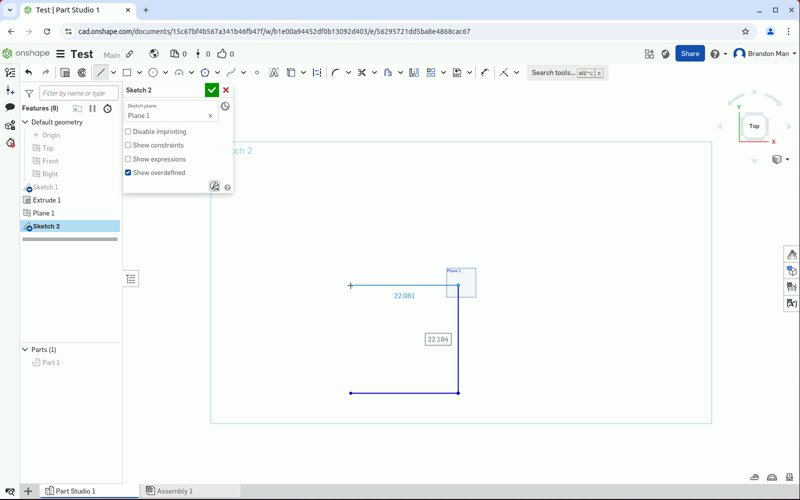
key_down(shift)
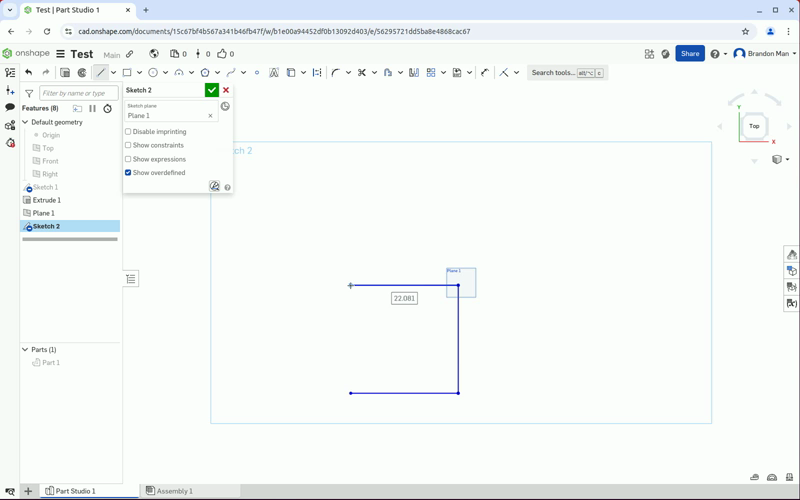
mouse_move(350, 393)
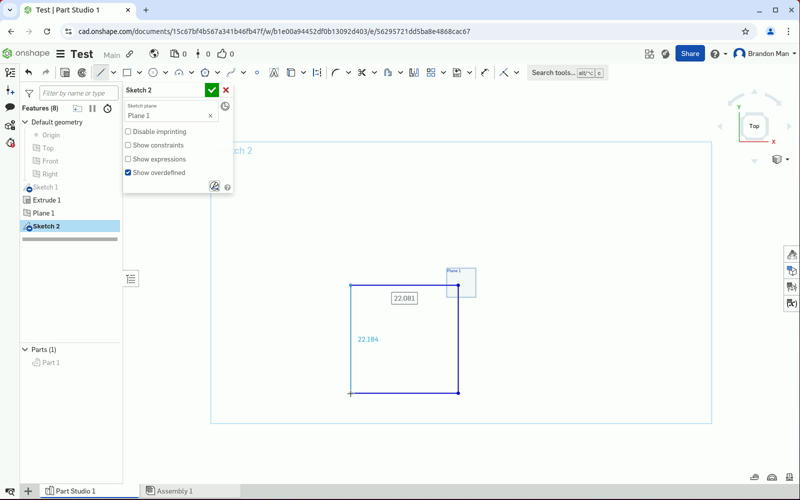
key_up(shift)
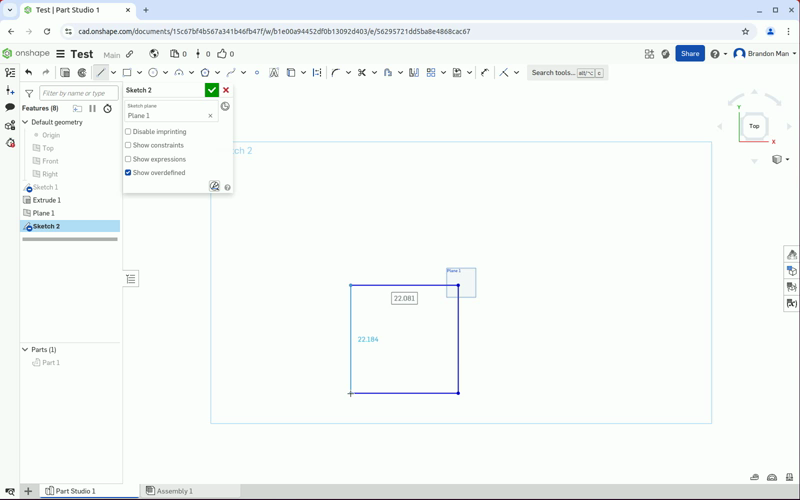
click(350, 393)
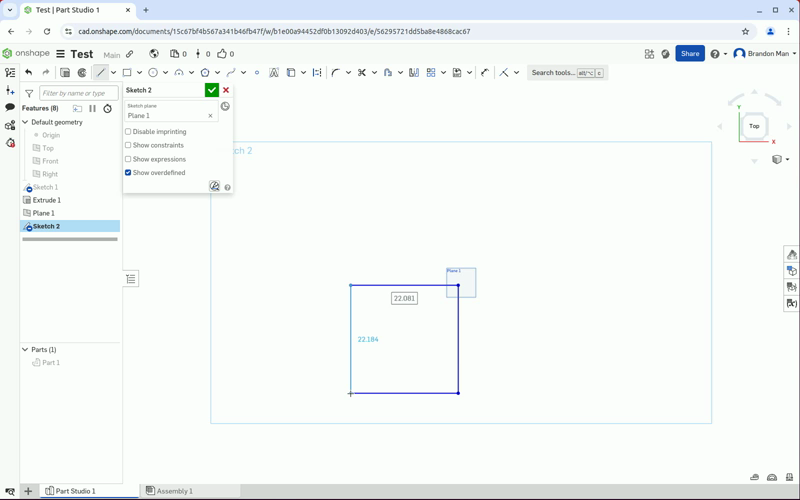
key(esc)
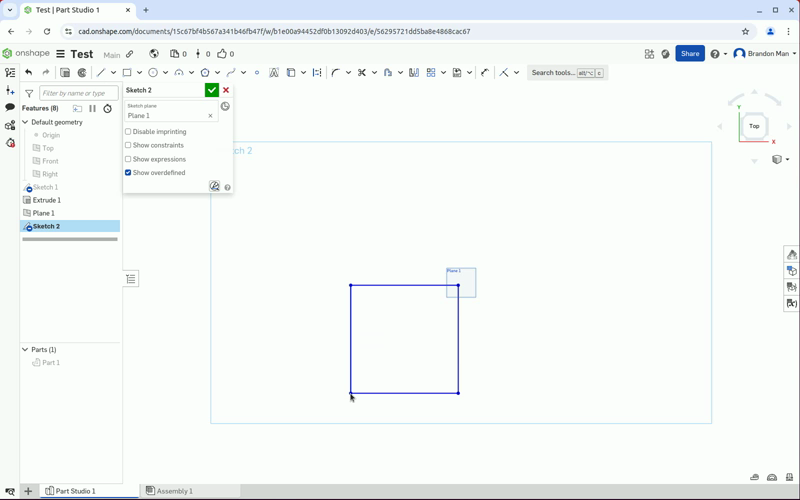
mouse_move(390, 303)
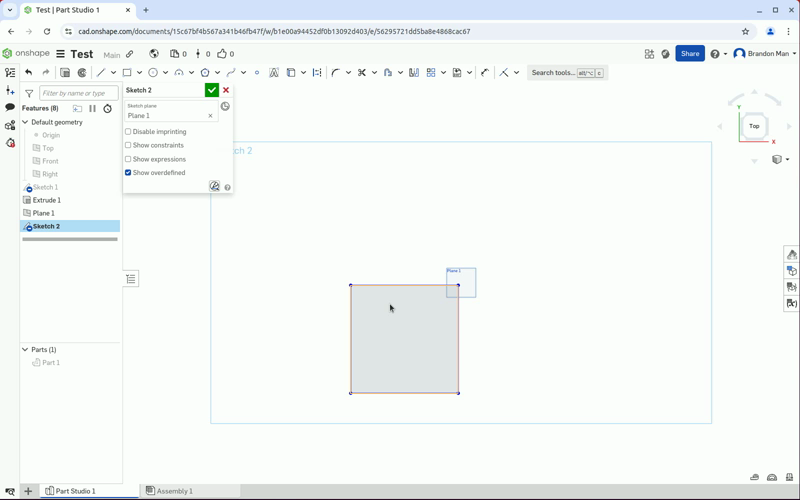
click(390, 303)
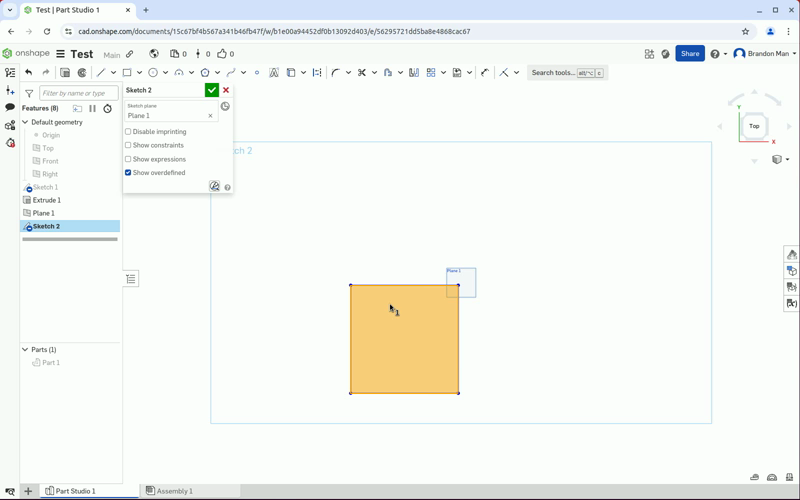
mouse_move(73, 352)
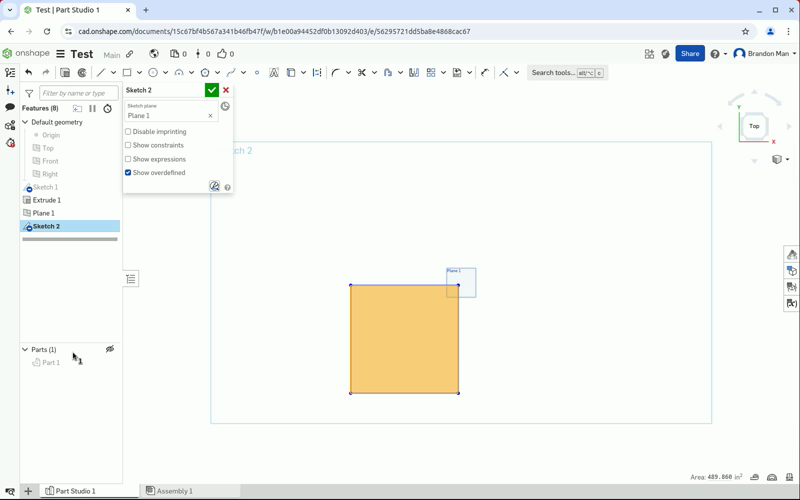
key(shift+y)
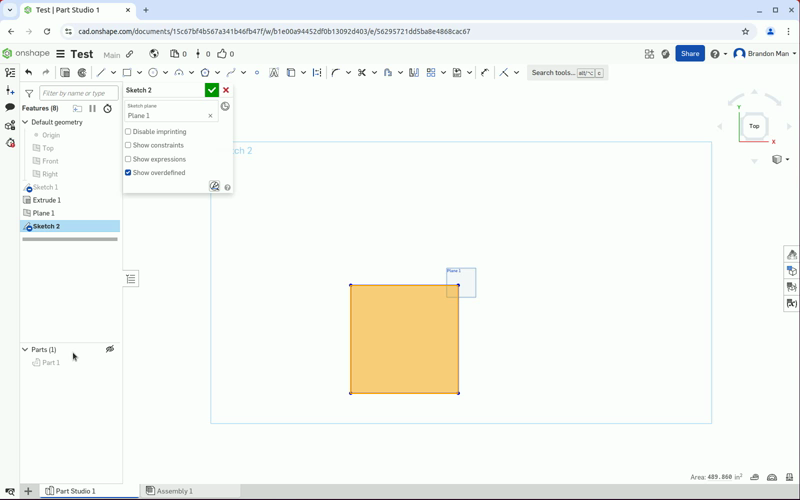
key(shift+e)
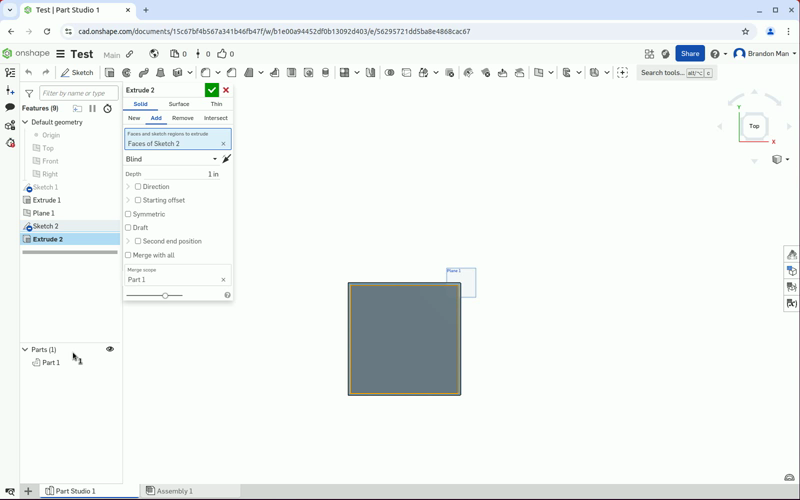
mouse_move(143, 106)
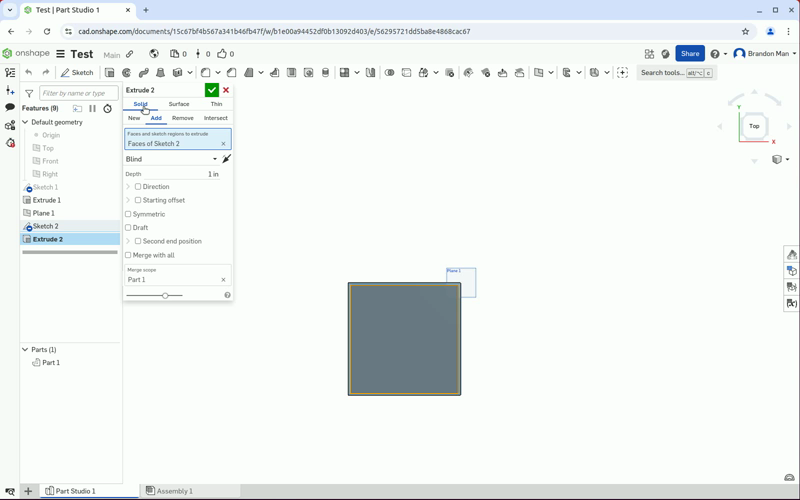
click(143, 106)
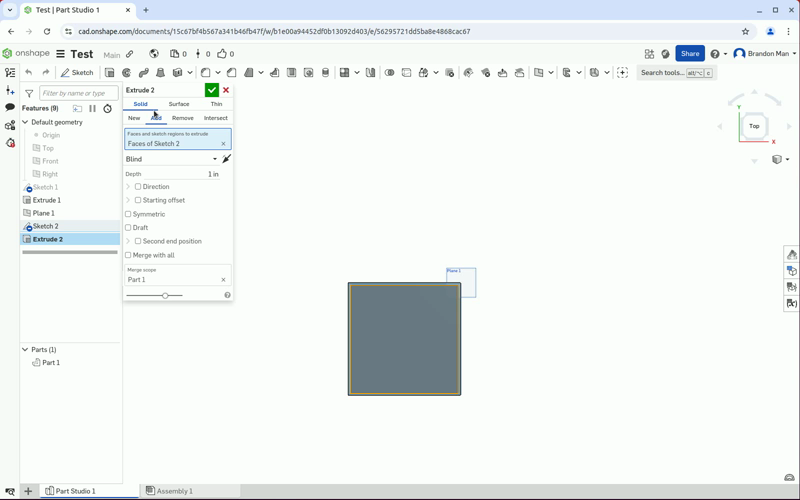
mouse_move(186, 120)
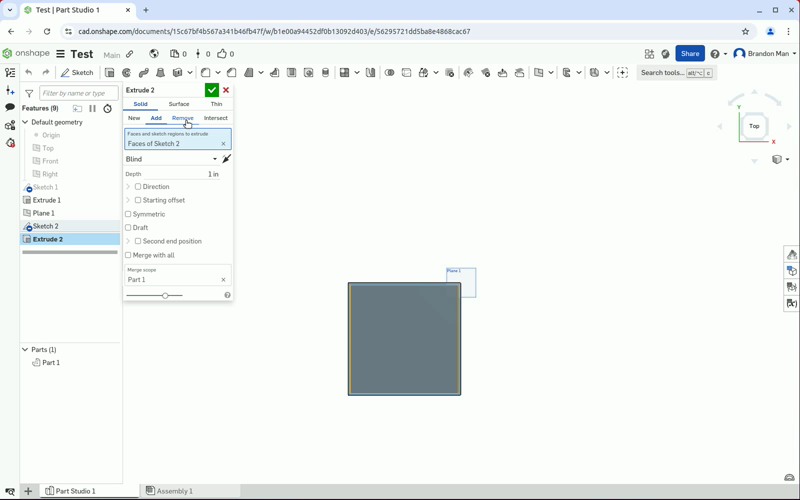
click(186, 120)
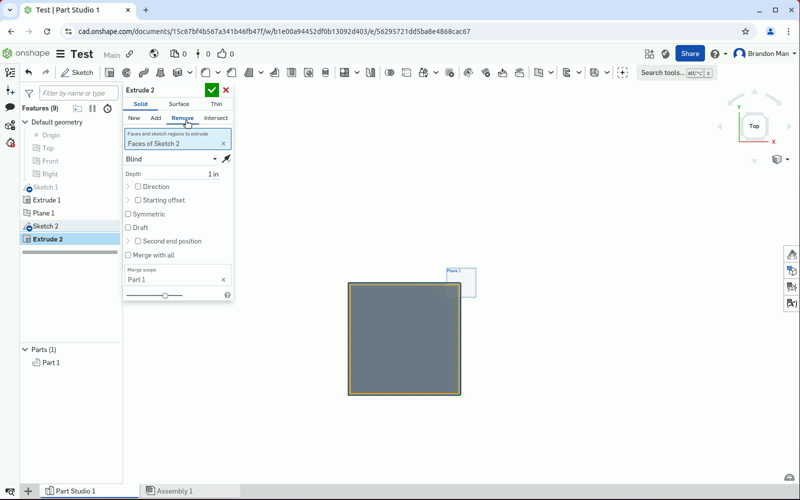
key(tab, 4)
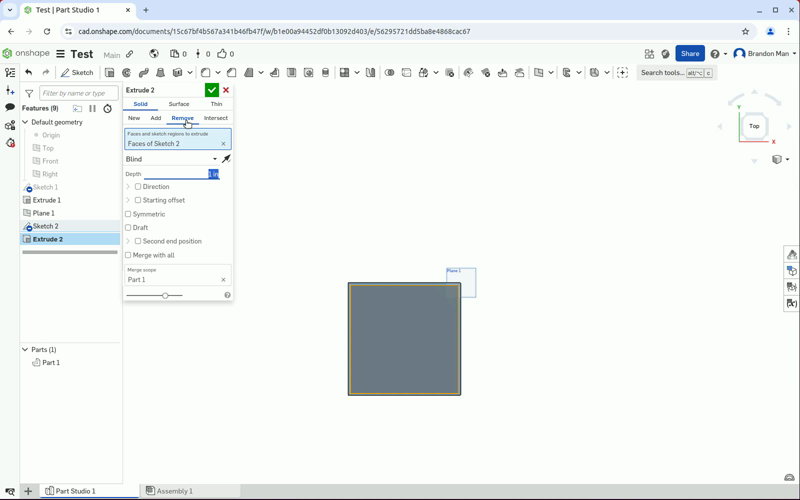
text(21.905)
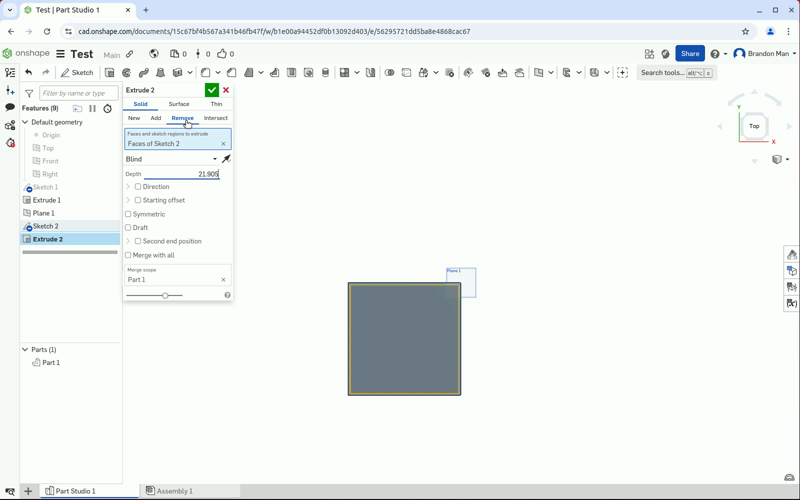
key(tab, 6)
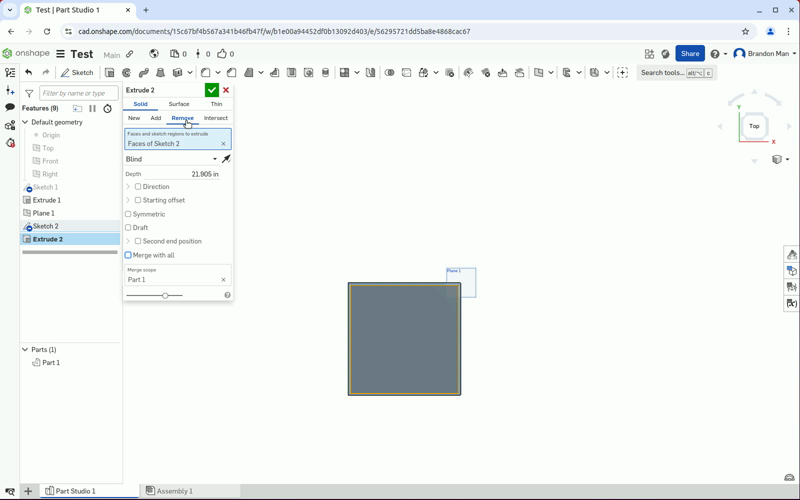
key(space)
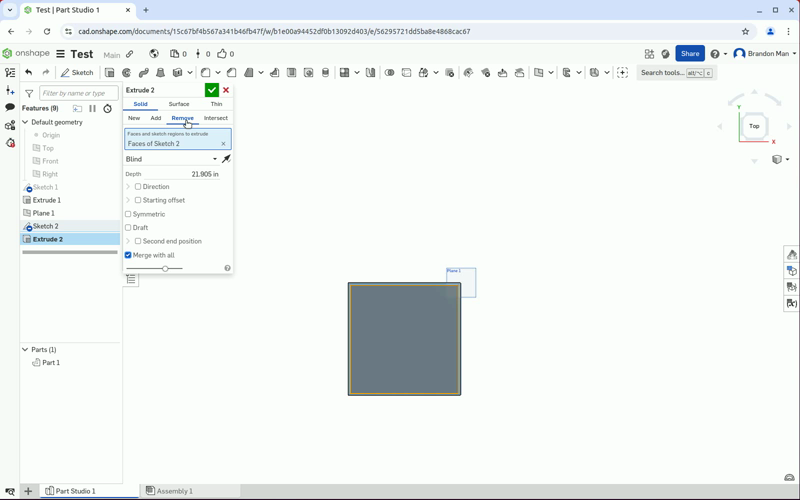
key(enter)
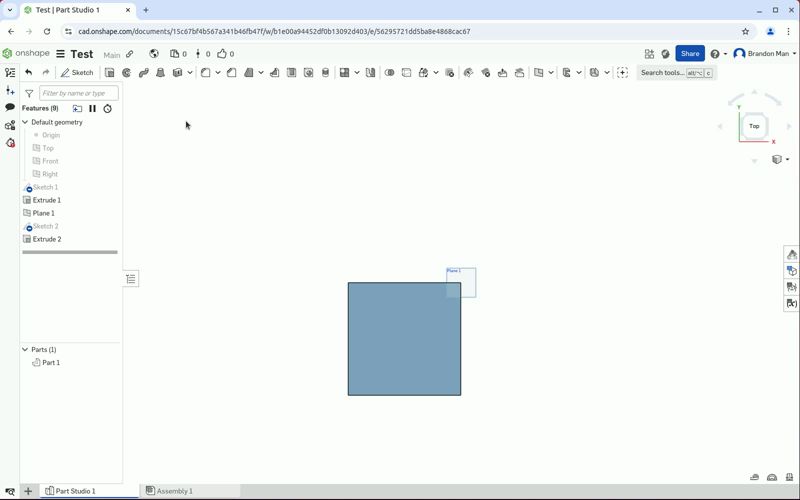
key(shift+h)
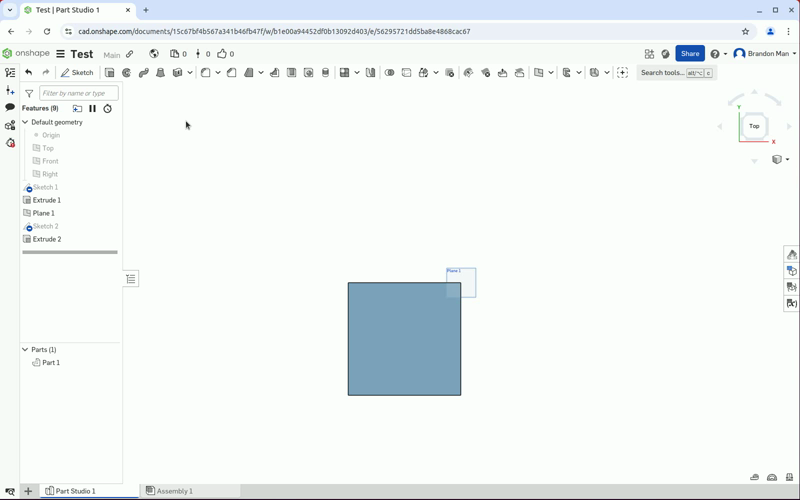
key(shift+h)
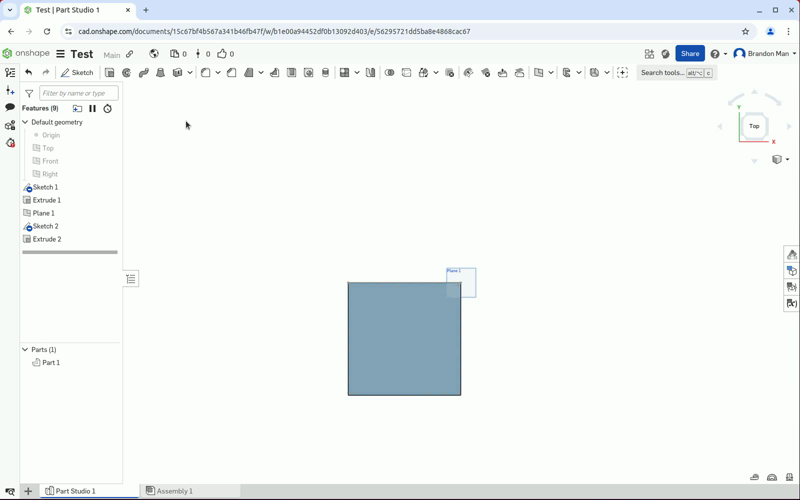
key(shift+7)
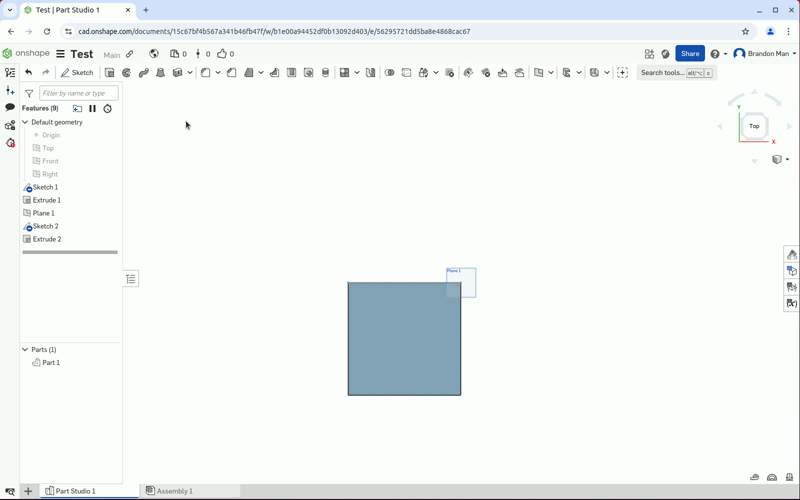
key(up, 3)
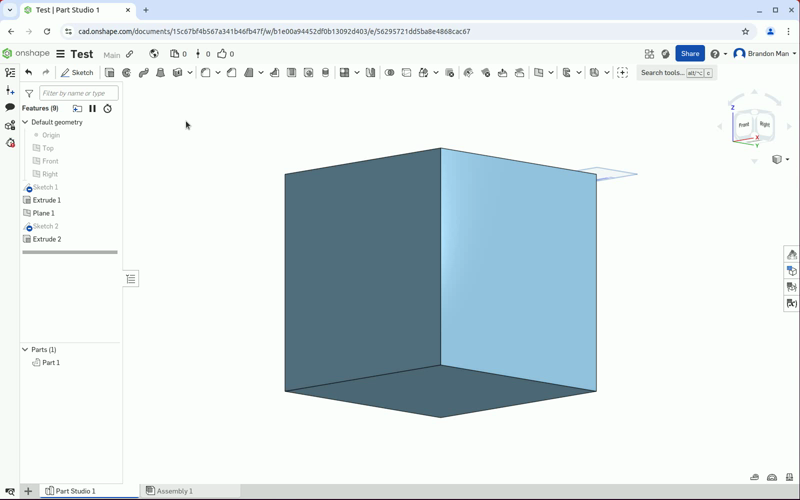
key(left, 3)
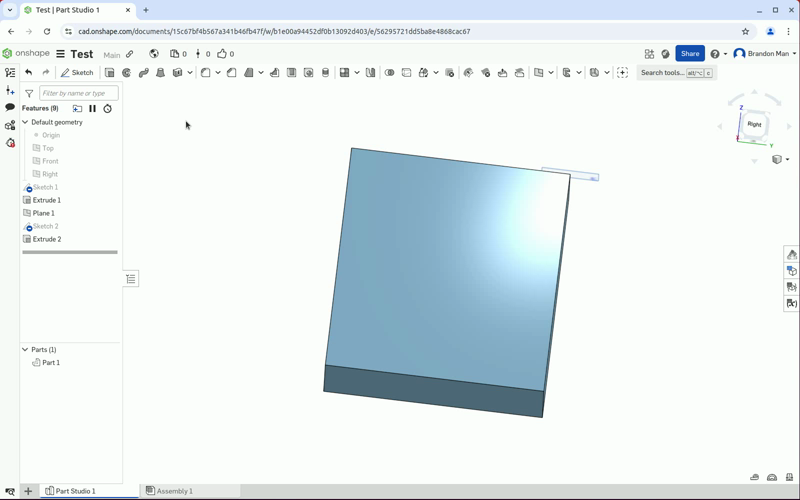
key(right, 3)
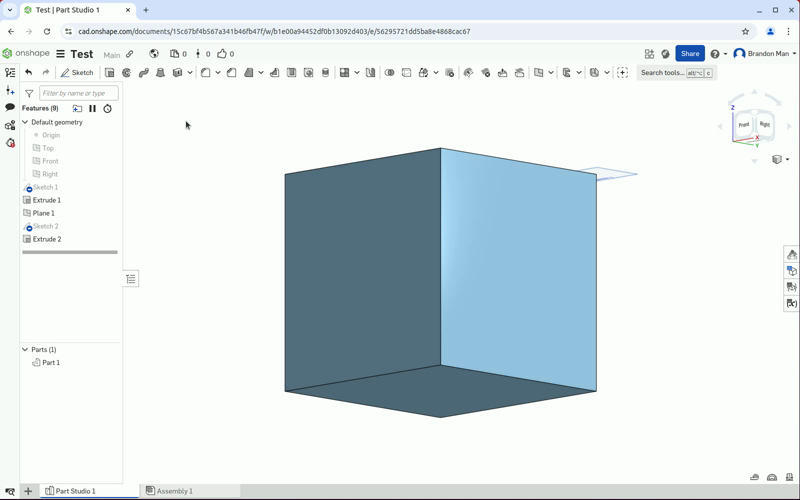
key(down, 3)
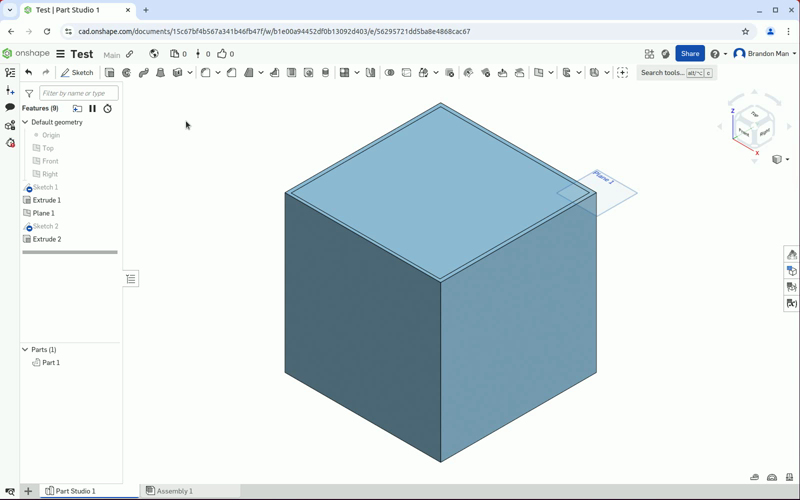
mouse_move(73, 189)
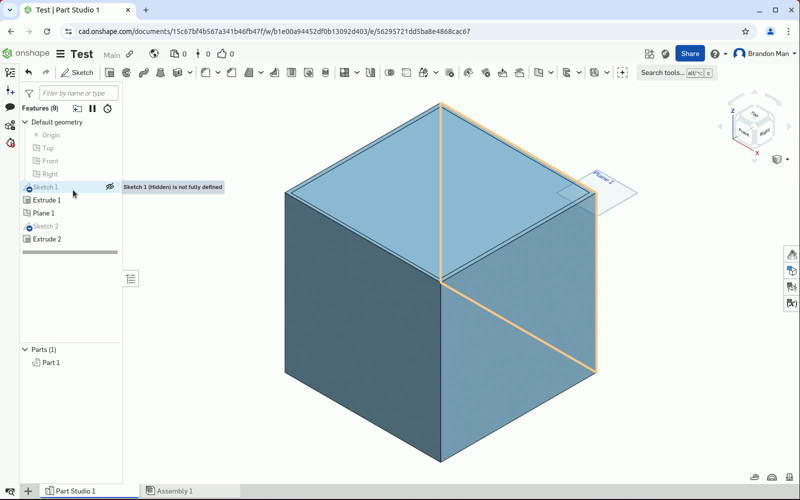
click(73, 189)